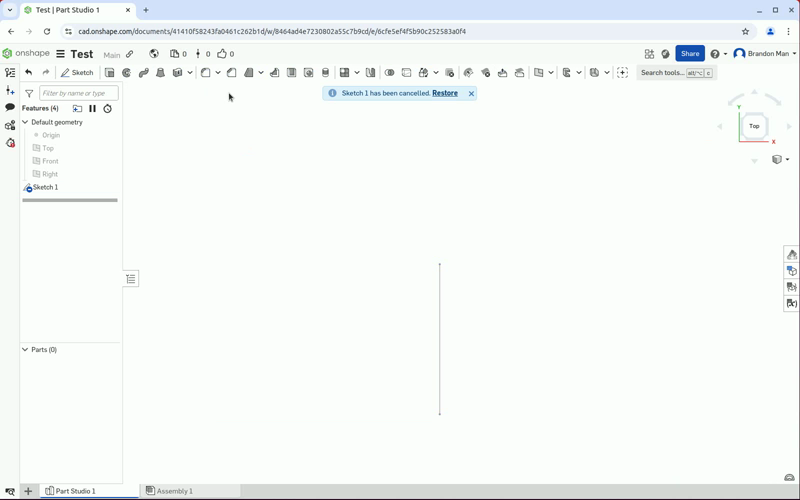
key(shift+h)
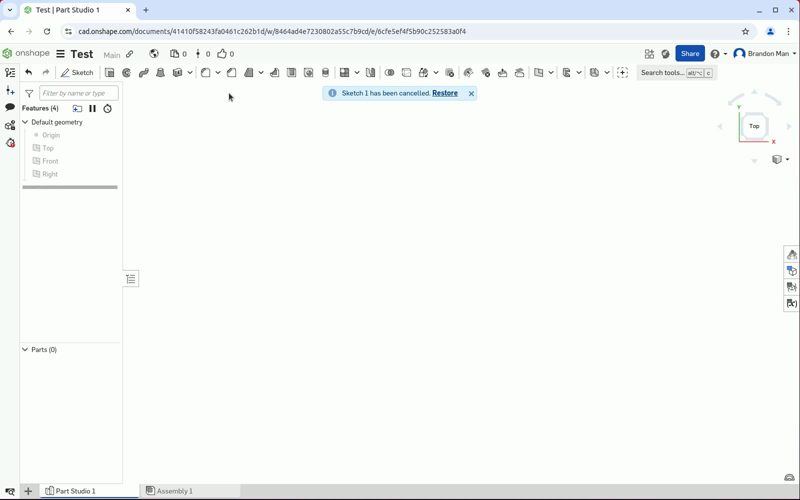
key(shift+s)
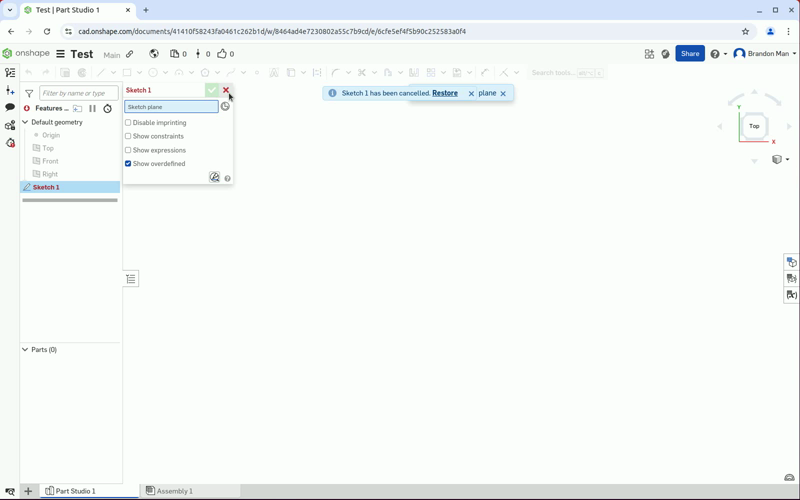
mouse_move(73, 150)
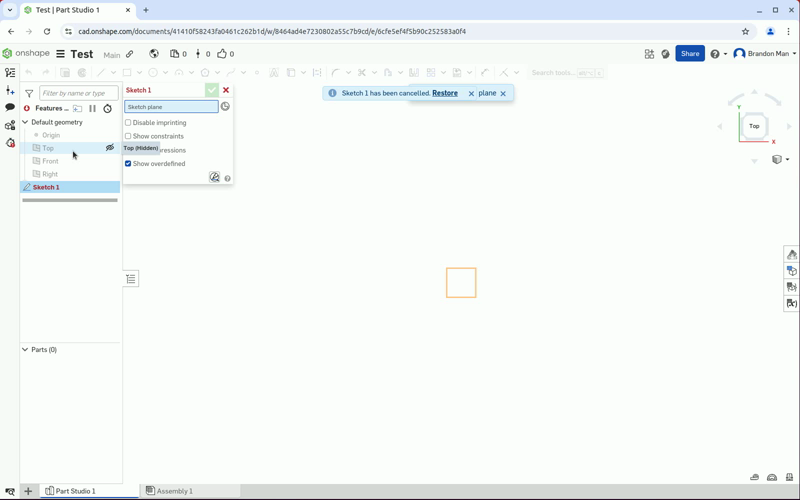
click(73, 150)
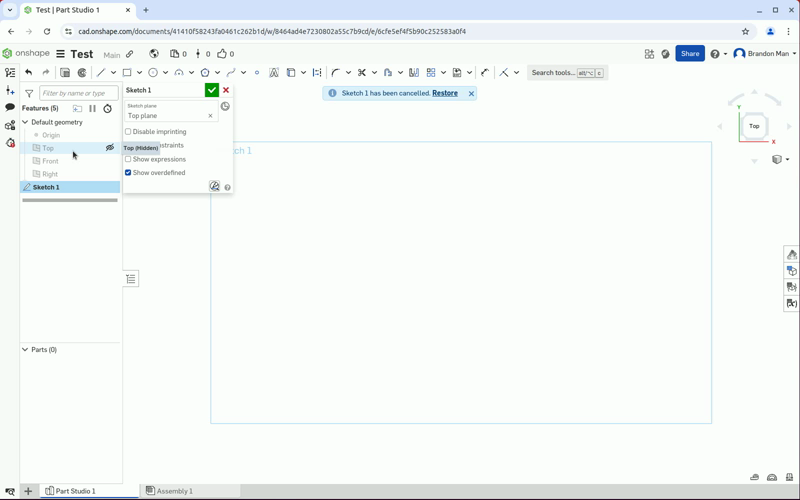
mouse_move(73, 352)
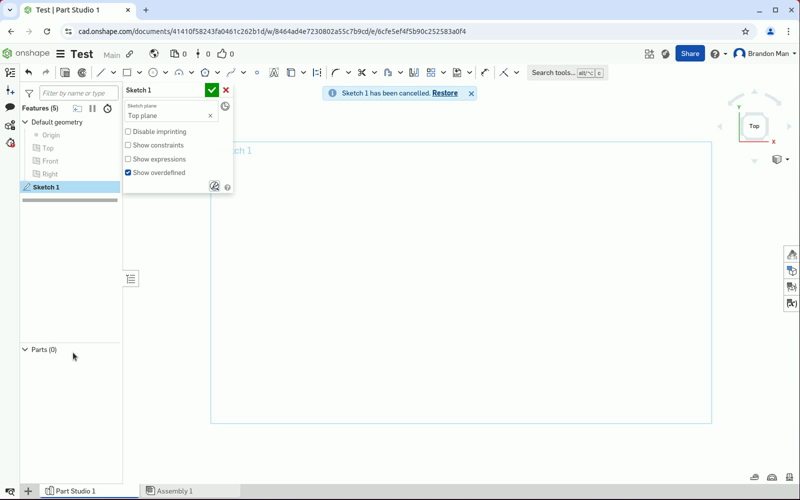
key(y)
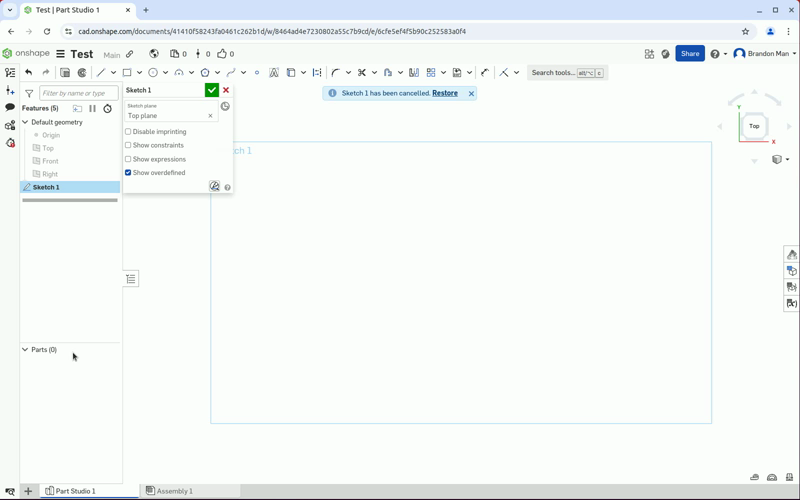
key(a)
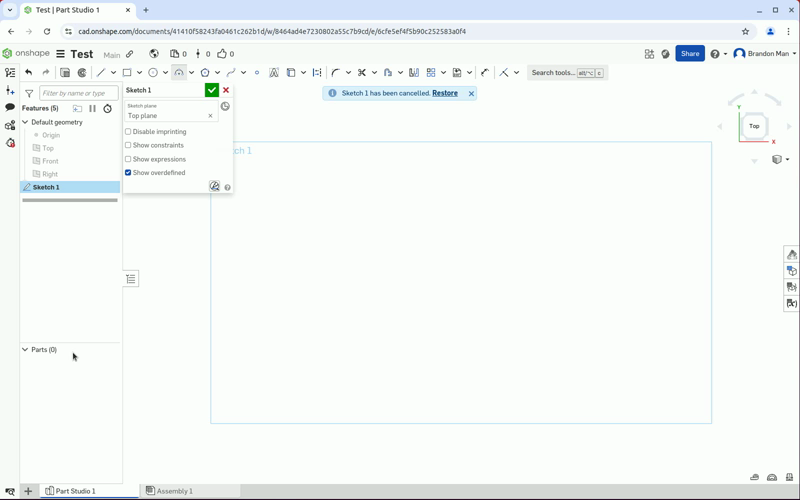
key_down(shift)
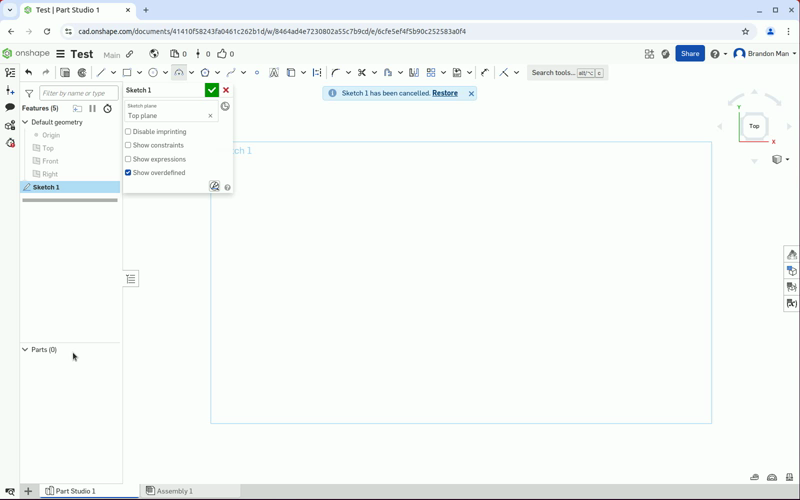
mouse_move(422, 291)
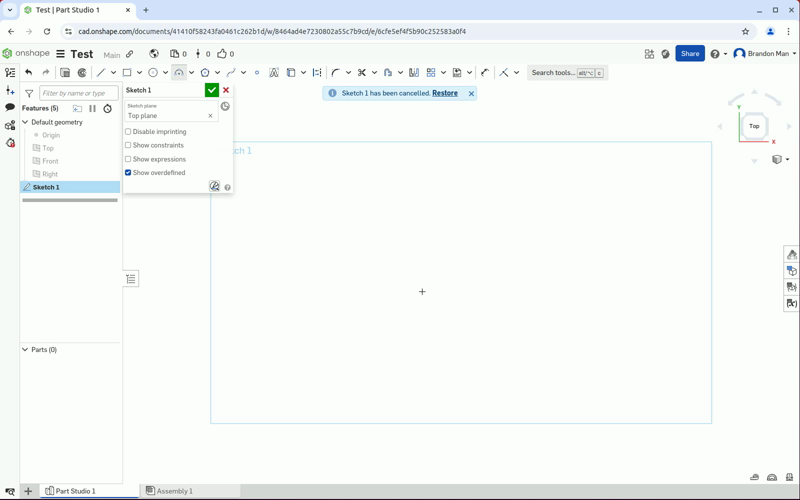
click(422, 291)
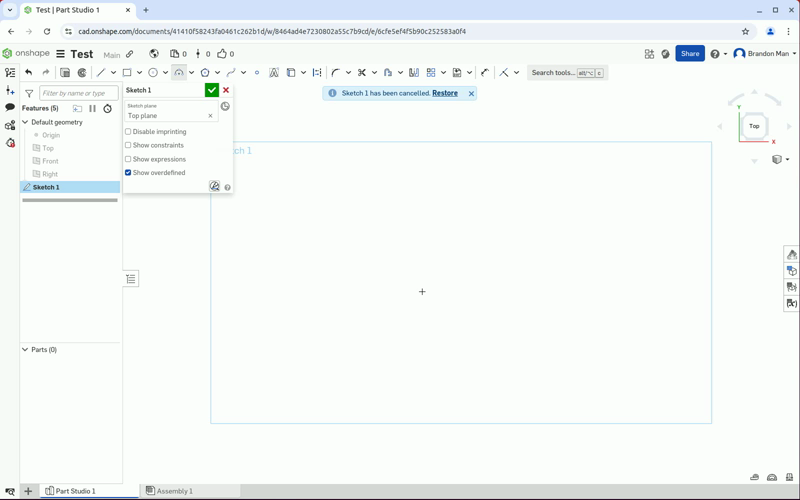
key_up(shift)
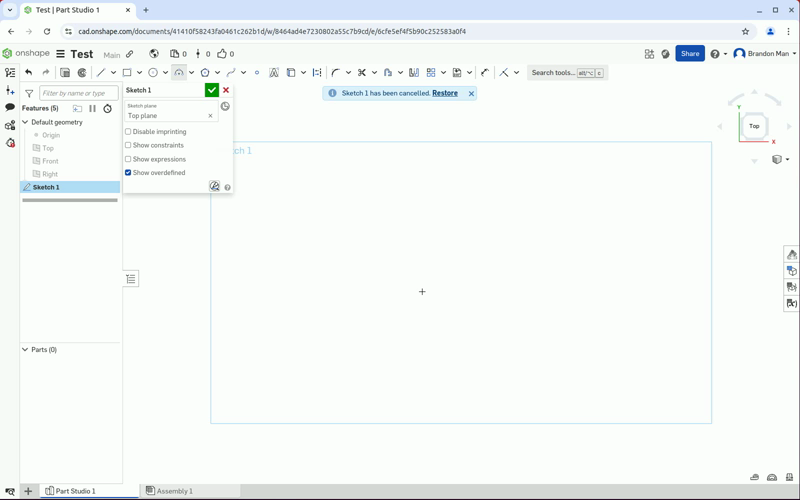
key_down(shift)
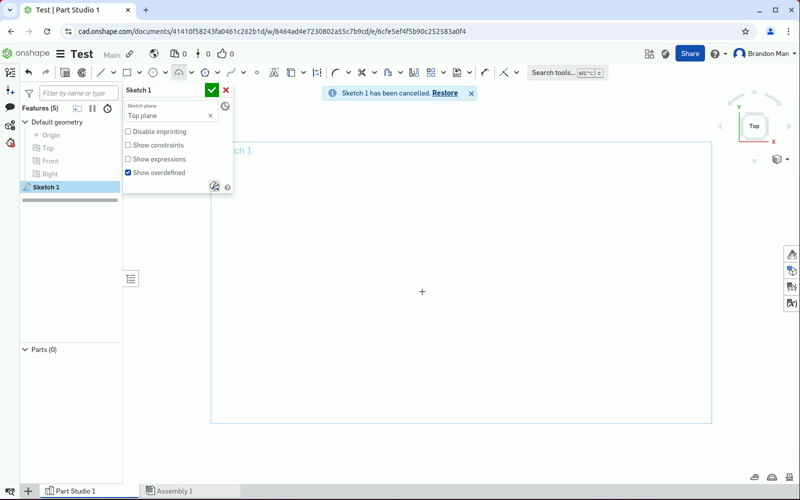
mouse_move(452, 321)
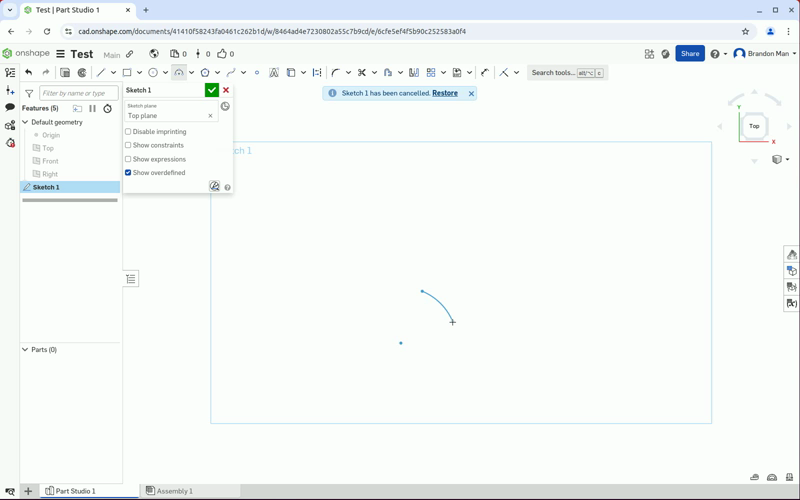
click(452, 321)
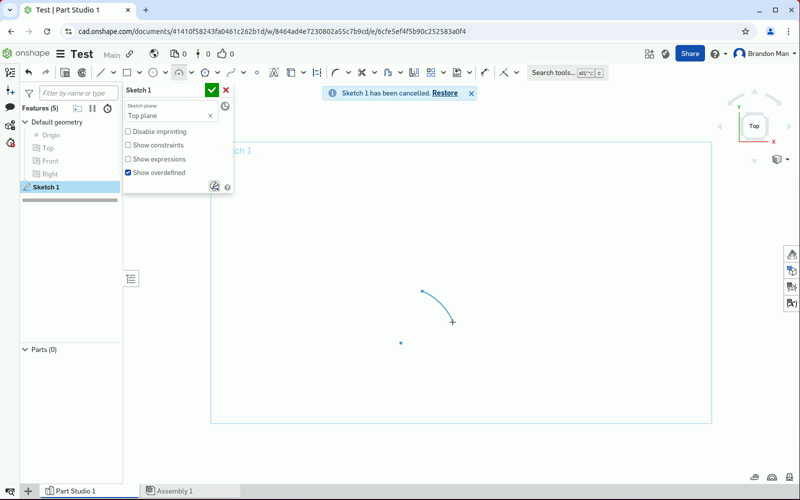
mouse_move(431, 312)
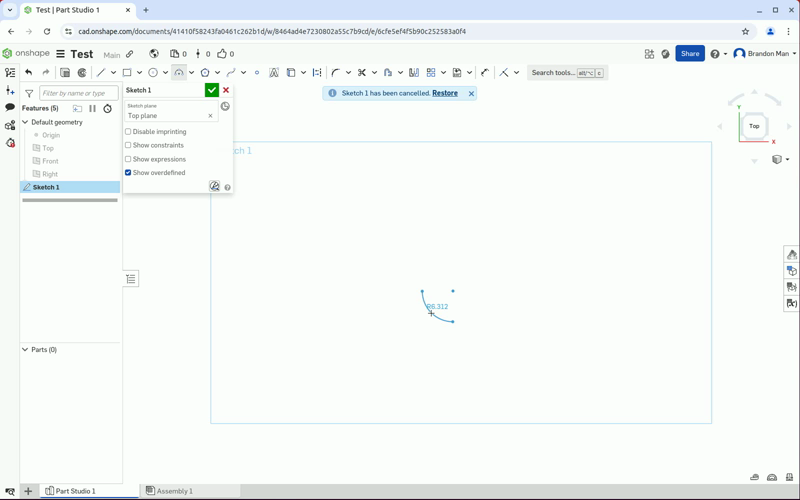
click(431, 312)
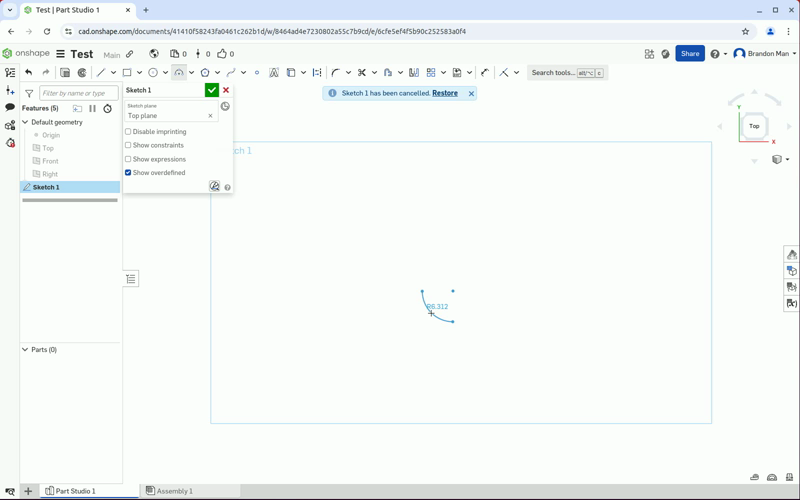
key_up(shift)
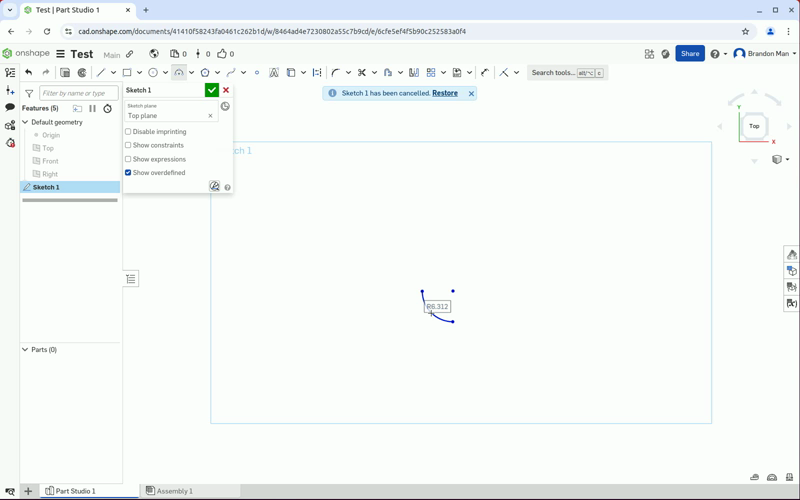
key(esc)
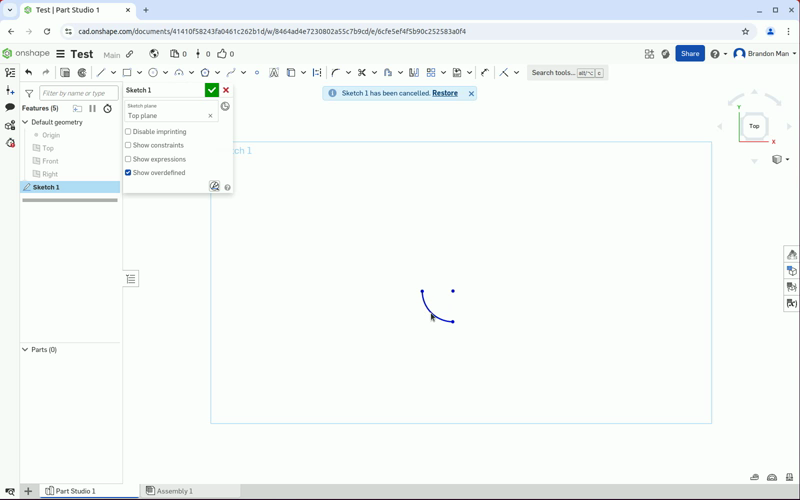
key(l)
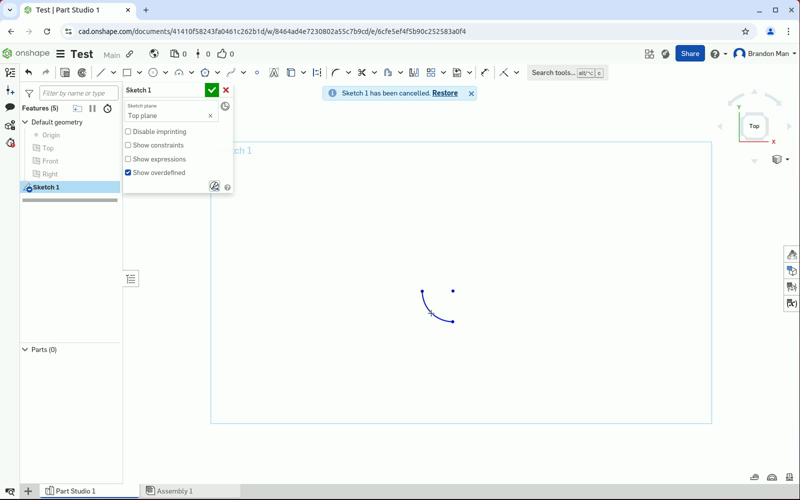
mouse_move(452, 321)
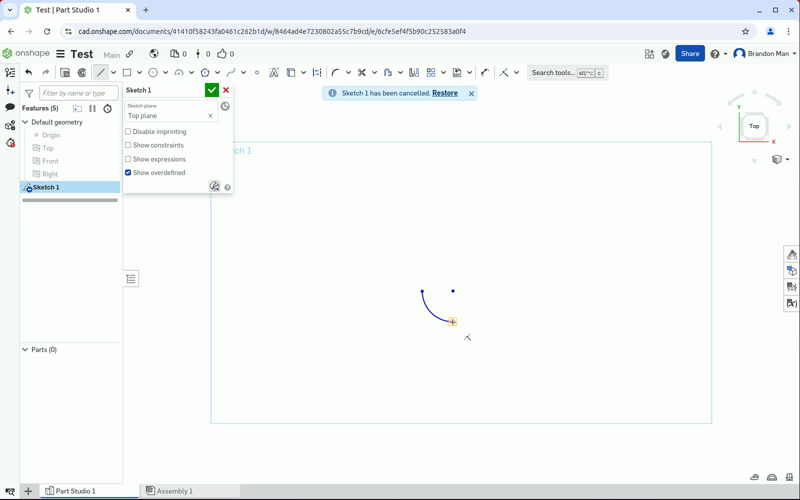
click(452, 321)
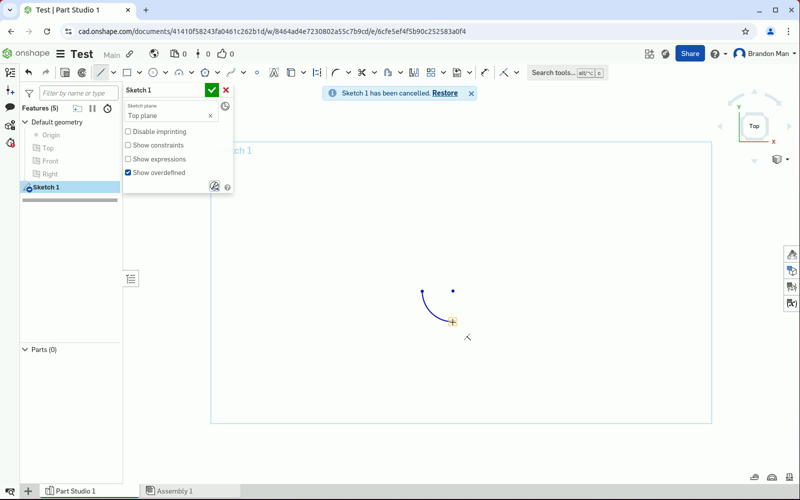
key_down(shift)
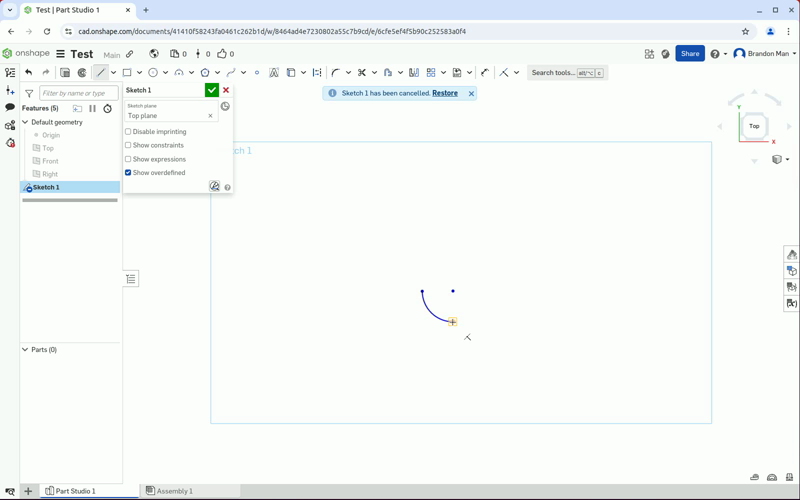
mouse_move(482, 321)
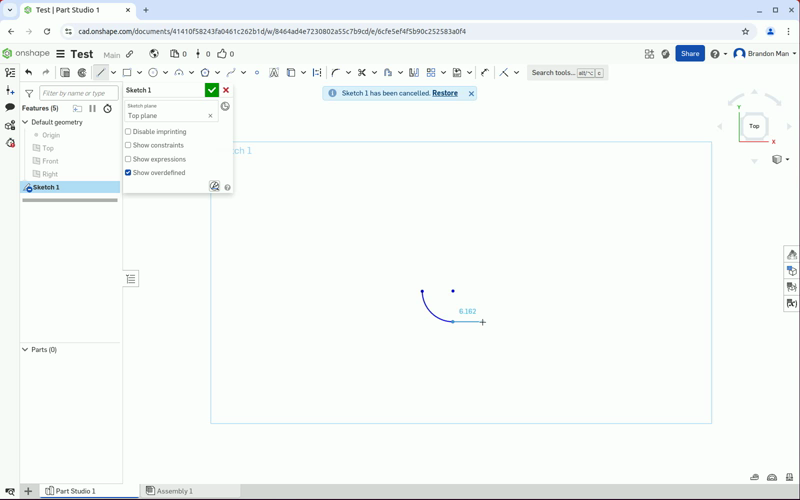
mouse_move(498, 321)
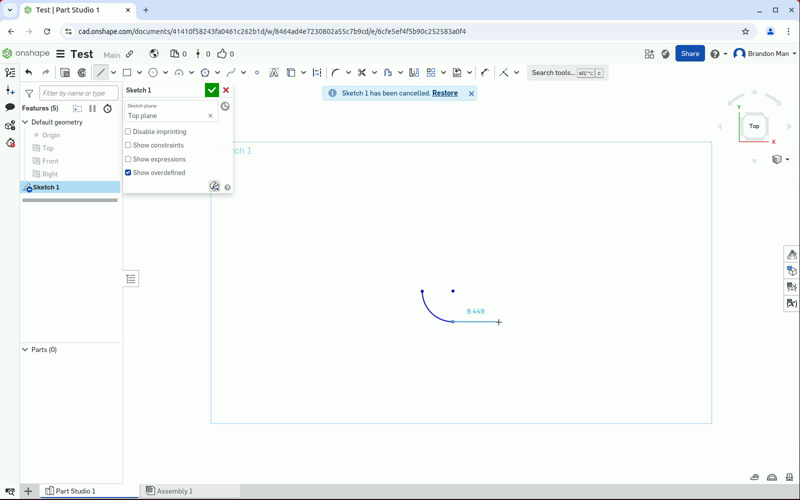
click(498, 321)
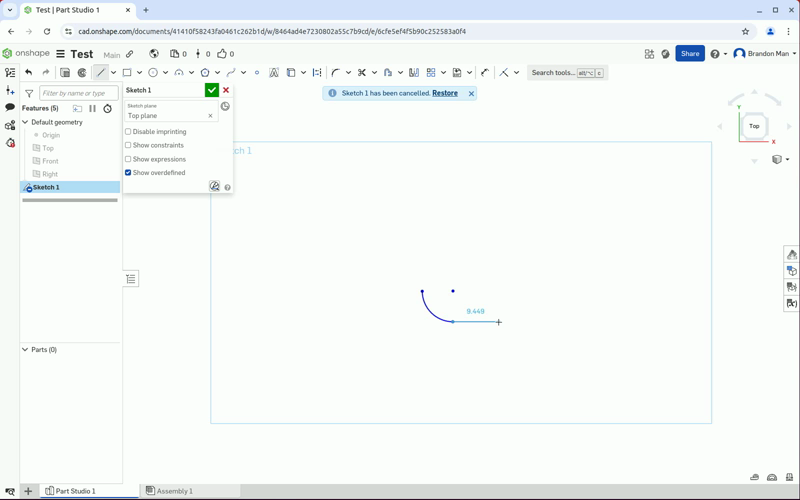
key_up(shift)
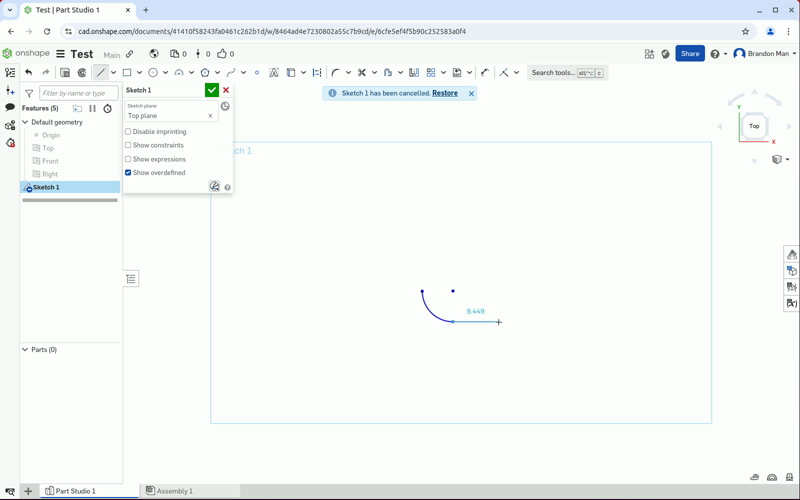
key_down(shift)
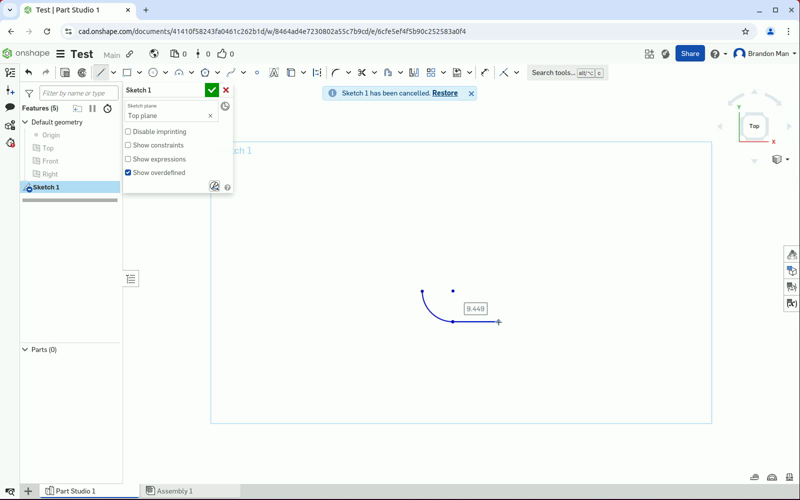
mouse_move(498, 245)
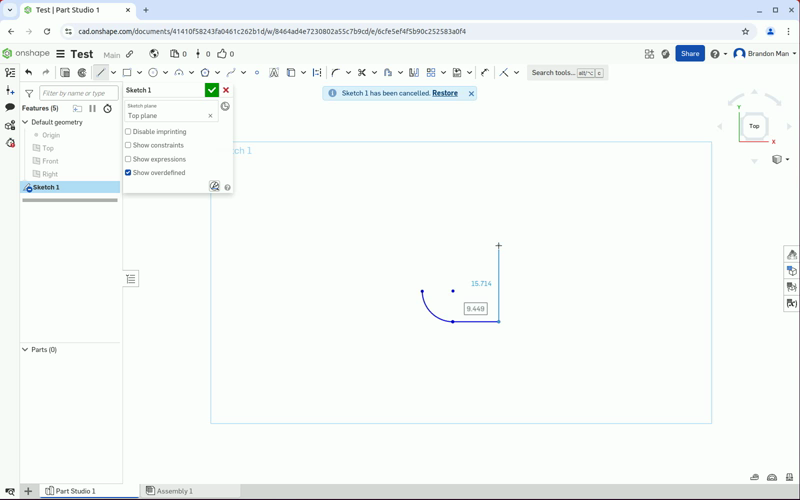
click(498, 245)
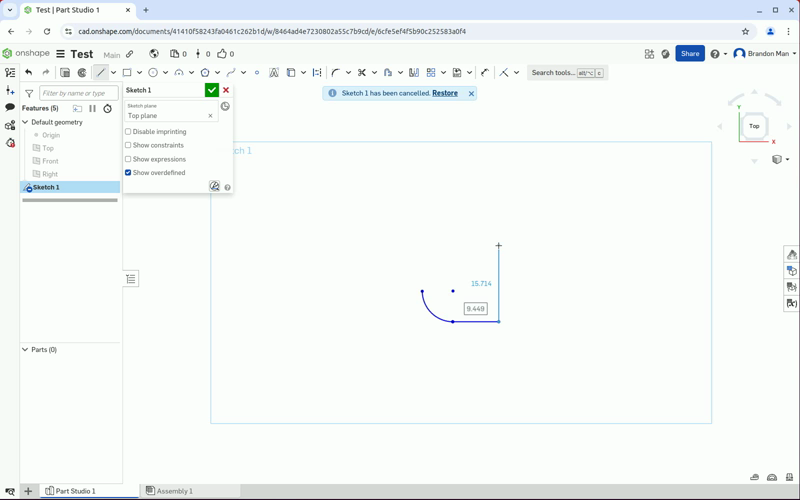
key_up(shift)
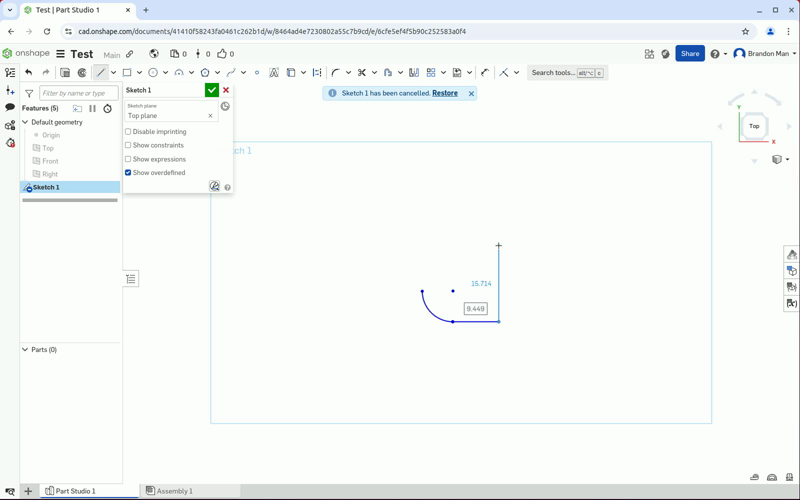
key_down(shift)
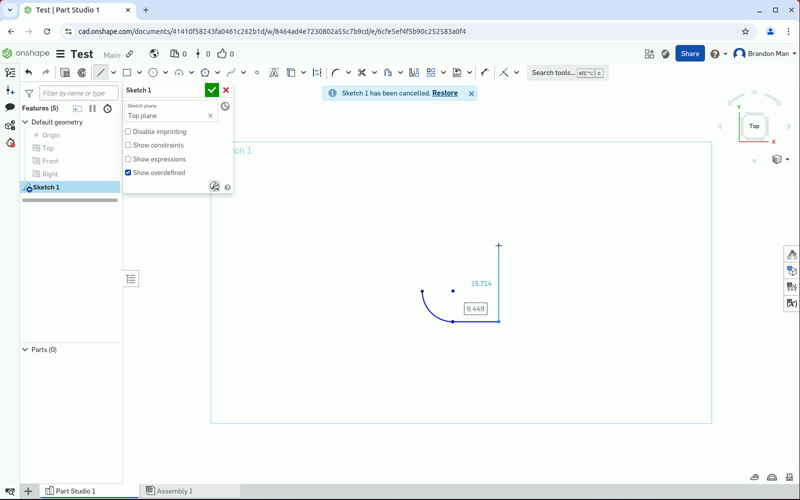
mouse_move(422, 245)
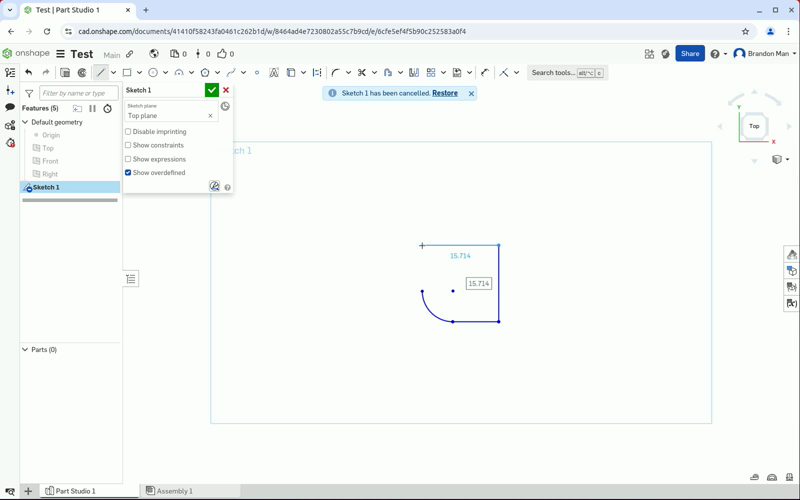
click(422, 245)
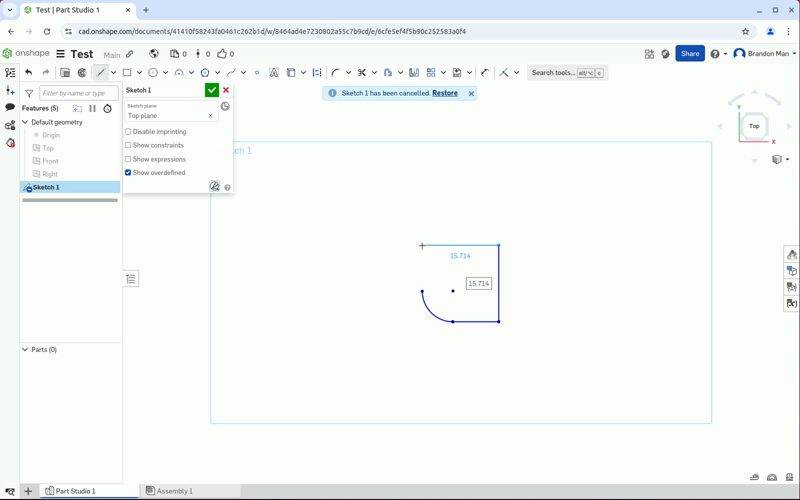
key_up(shift)
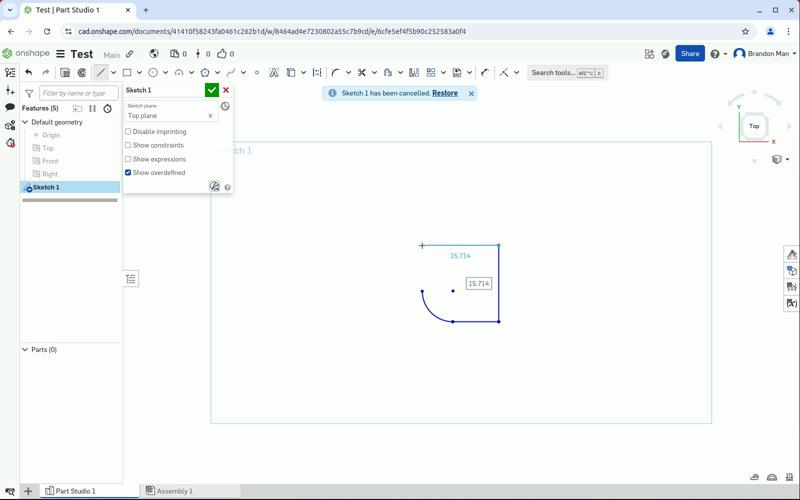
mouse_move(452, 245)
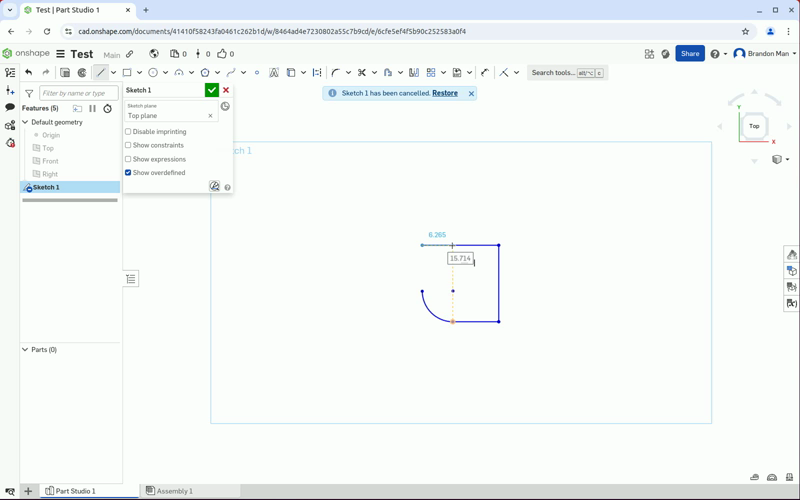
key_down(shift)
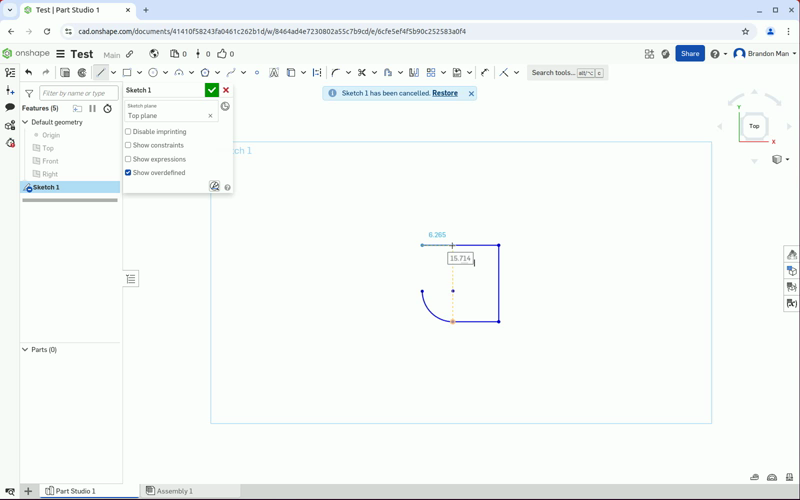
mouse_move(422, 291)
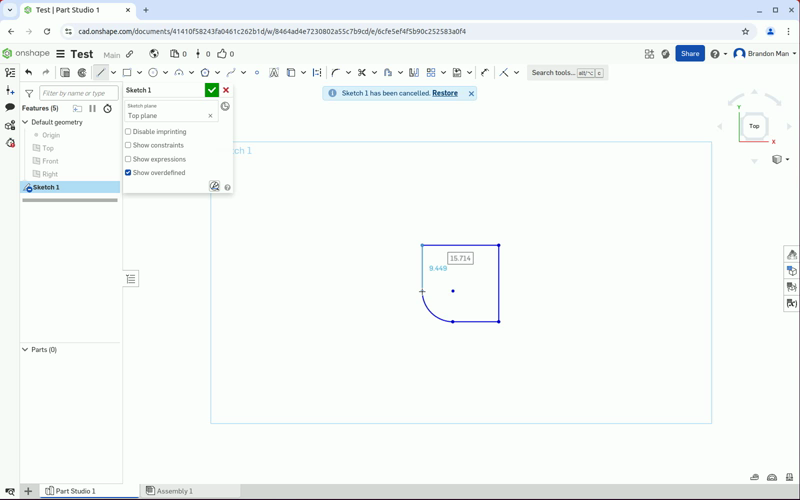
key_up(shift)
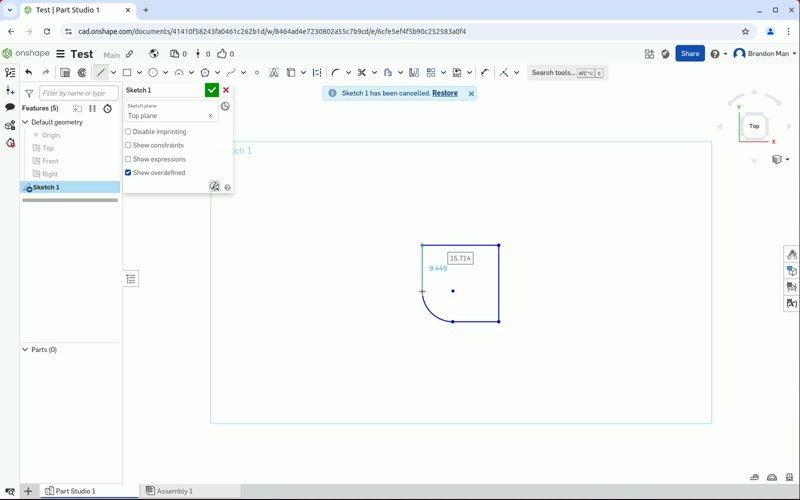
click(422, 291)
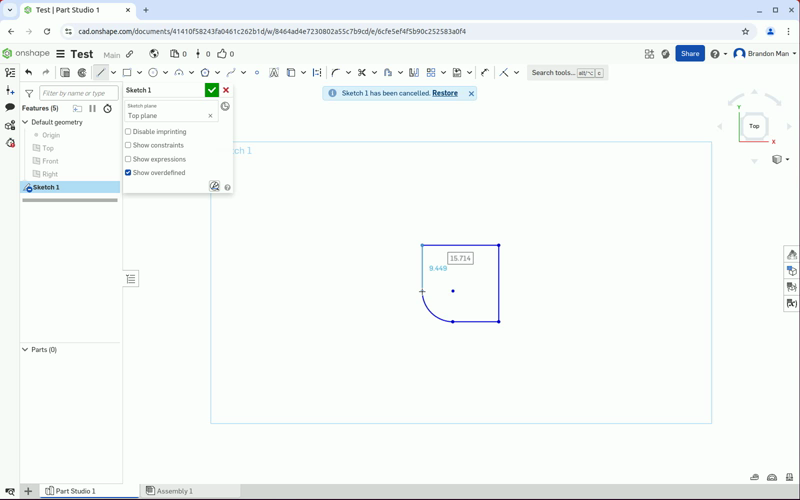
key(esc)
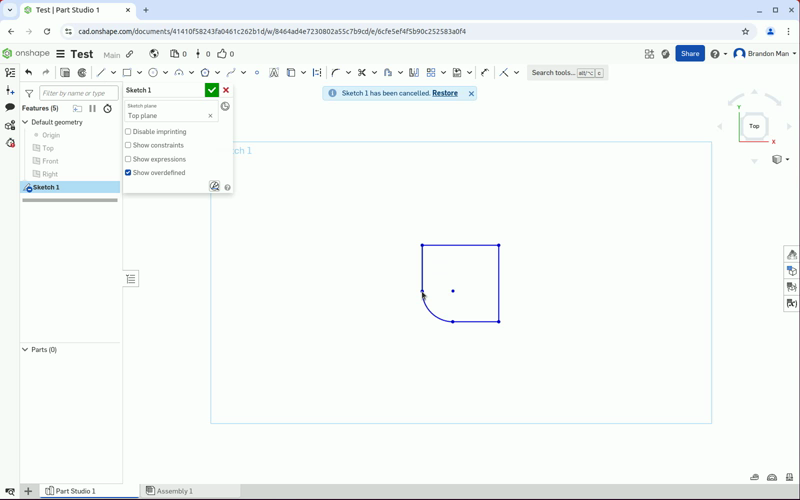
mouse_move(451, 256)
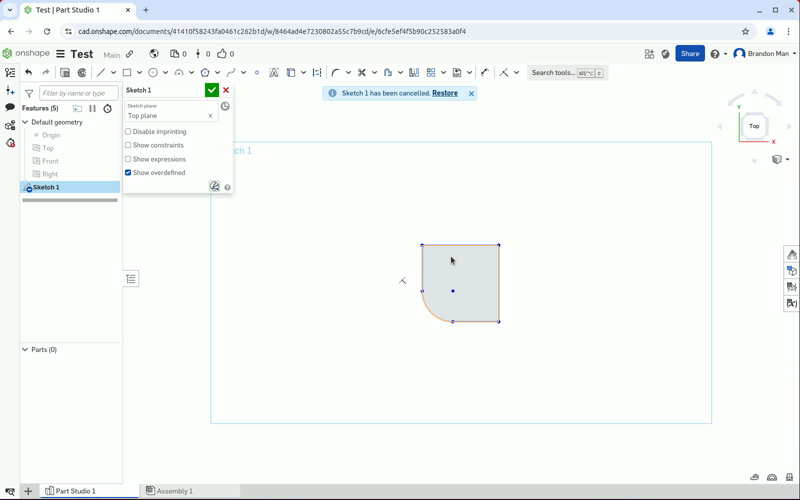
click(451, 256)
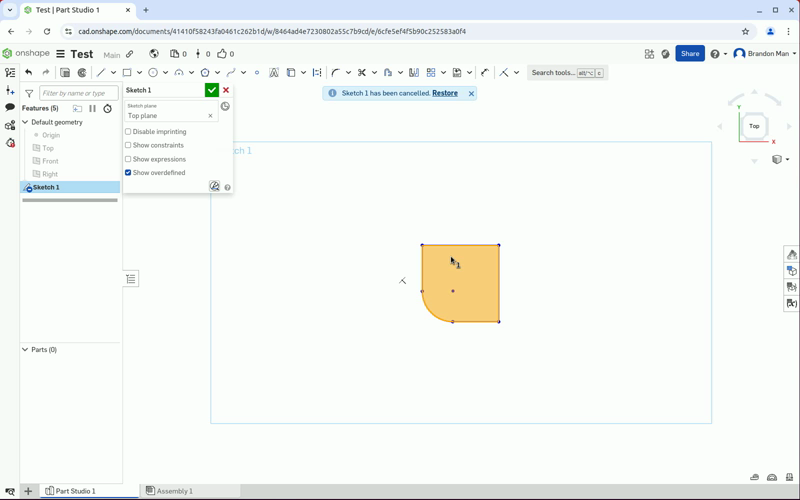
mouse_move(73, 352)
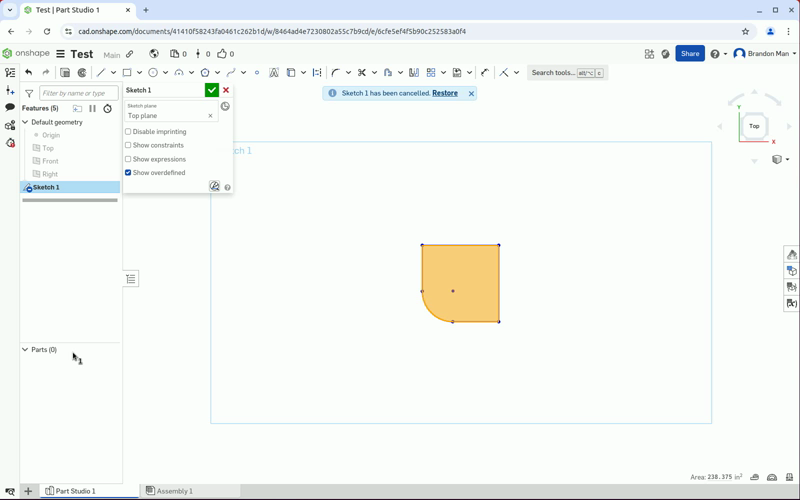
key(shift+y)
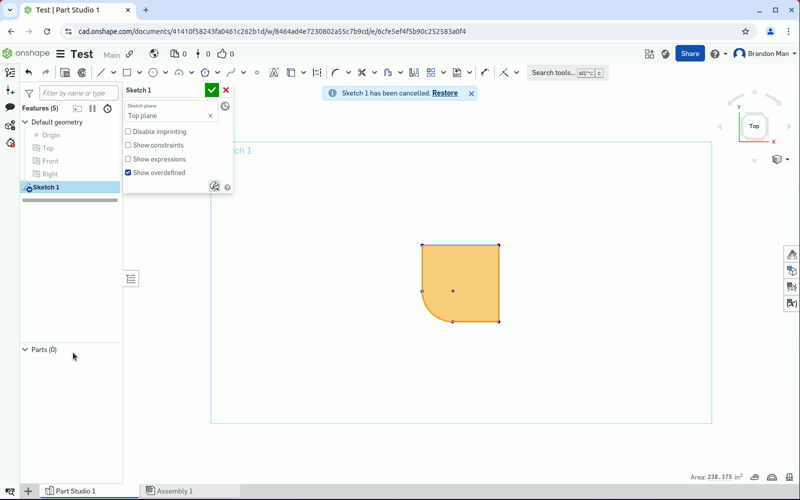
key(shift+e)
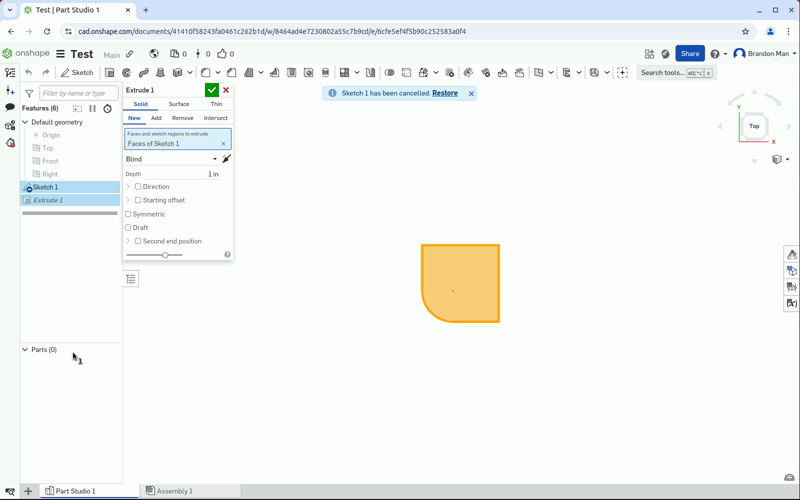
mouse_move(143, 106)
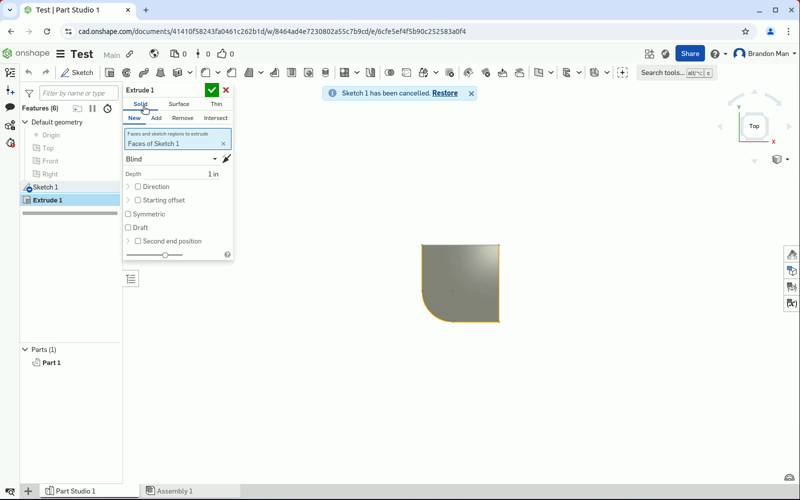
click(143, 106)
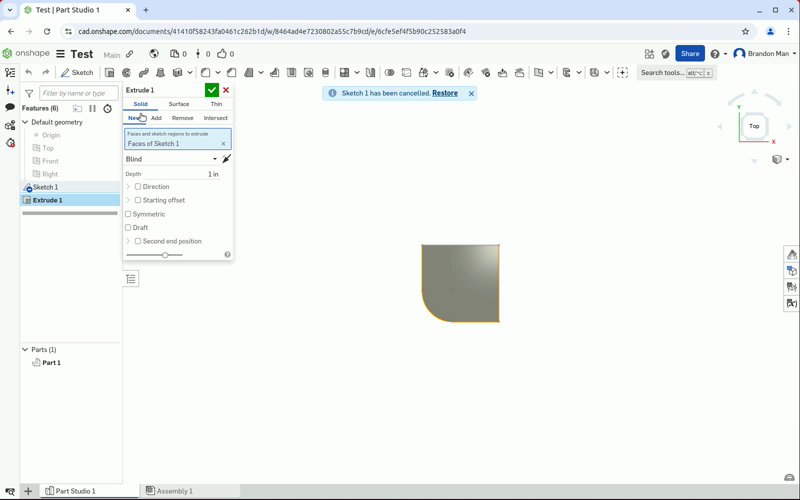
mouse_move(137, 120)
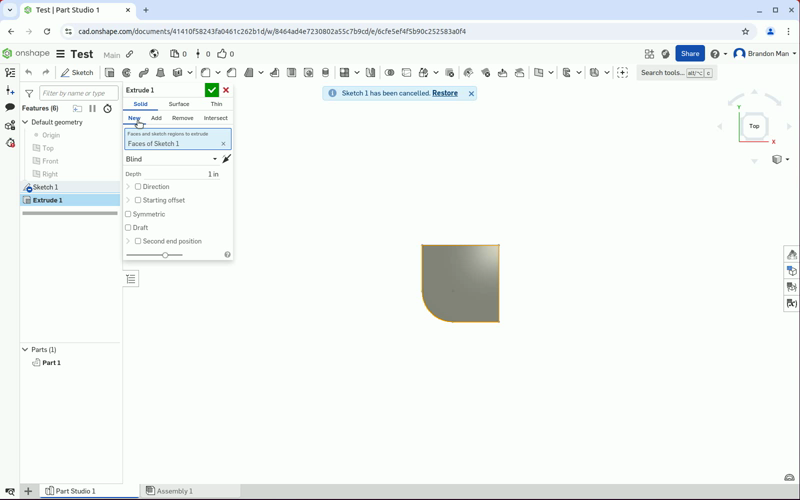
click(137, 120)
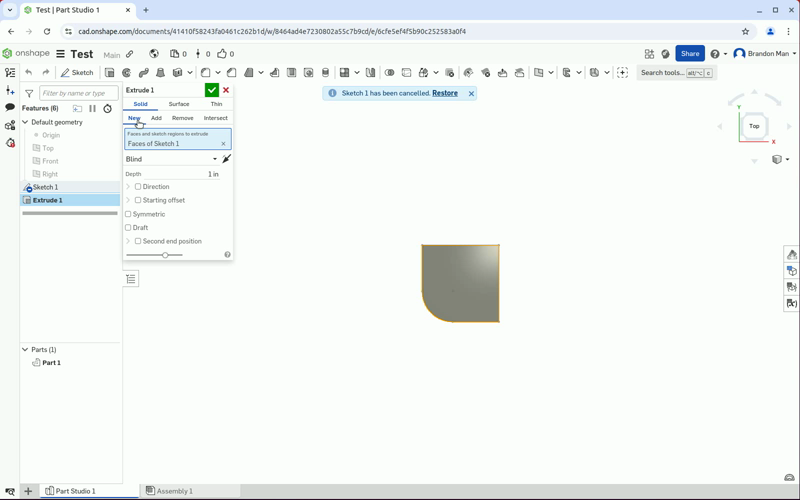
key(tab, 4)
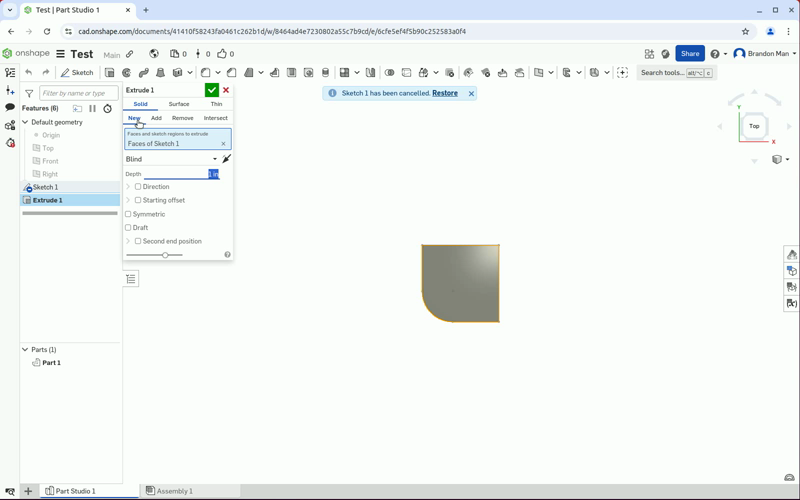
text(2.166)
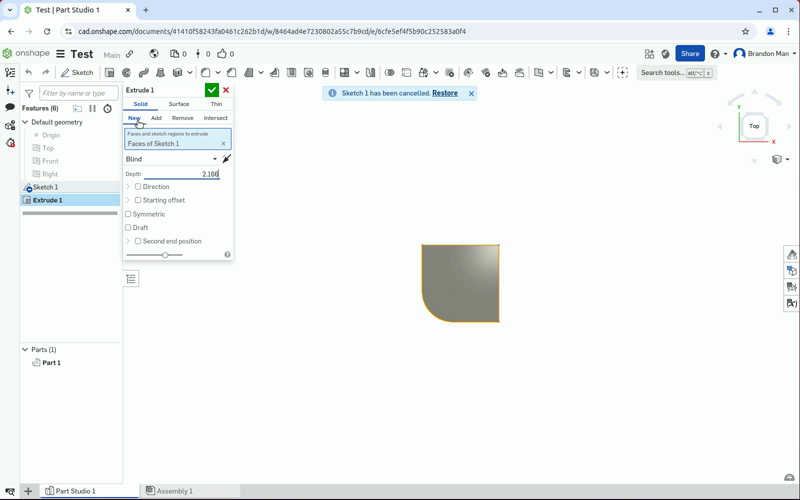
key(enter)
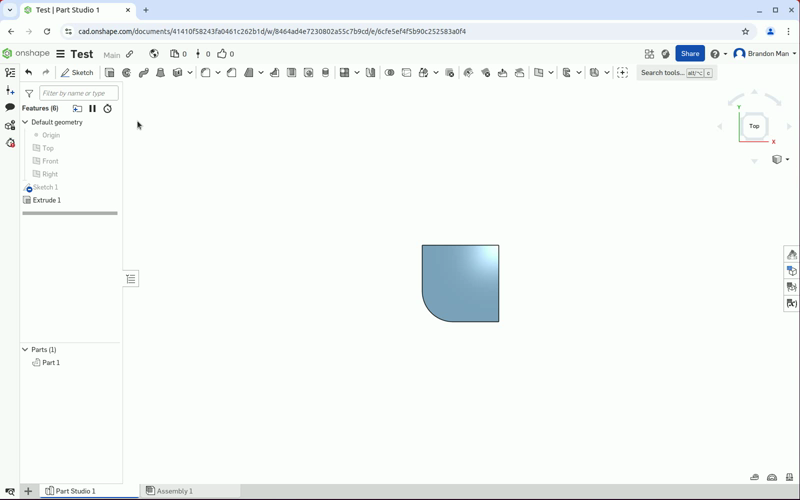
key(shift+h)
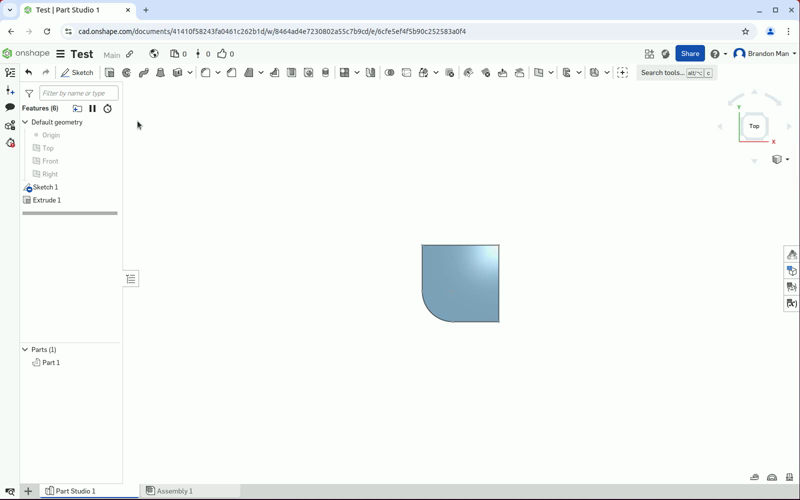
key(shift+h)
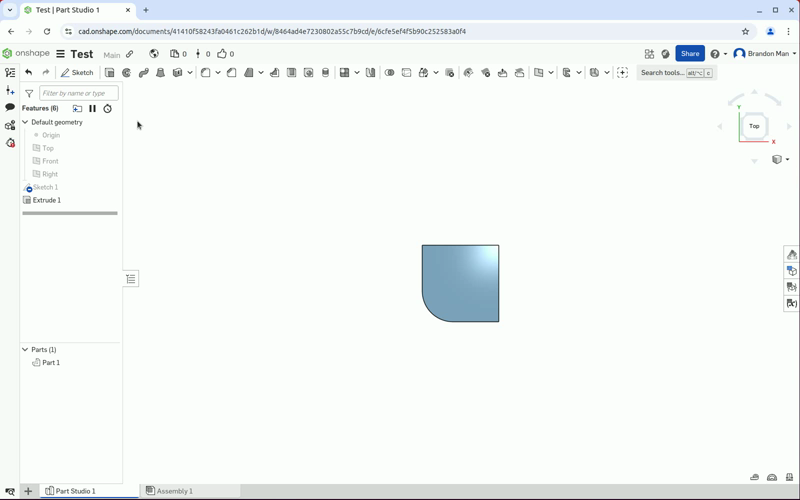
mouse_move(73, 189)
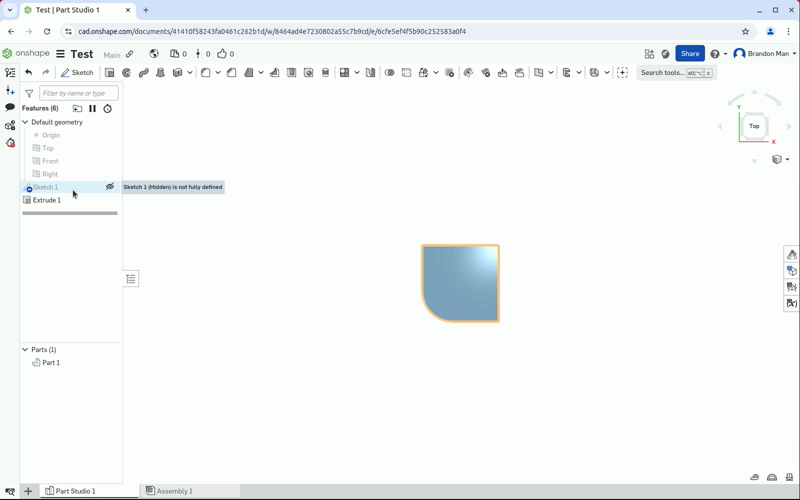
click(73, 189)
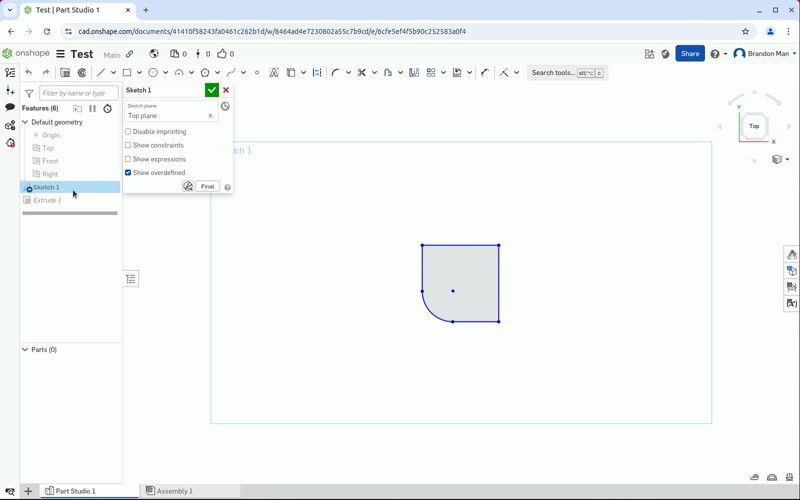
mouse_move(229, 92)
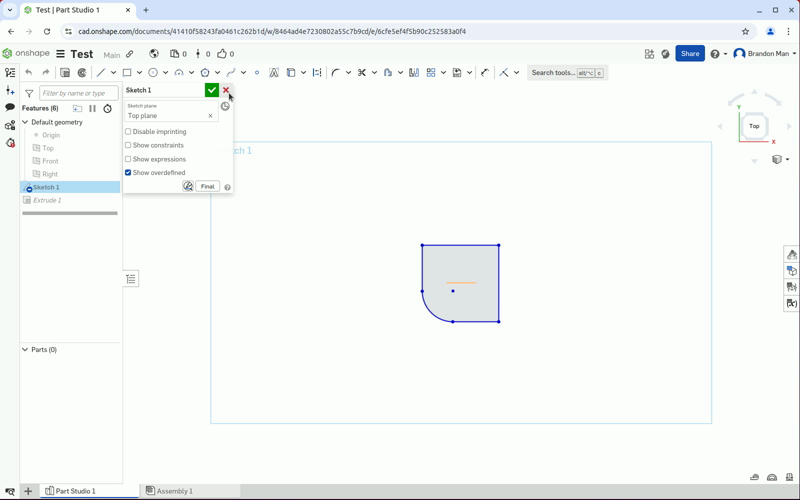
click(229, 92)
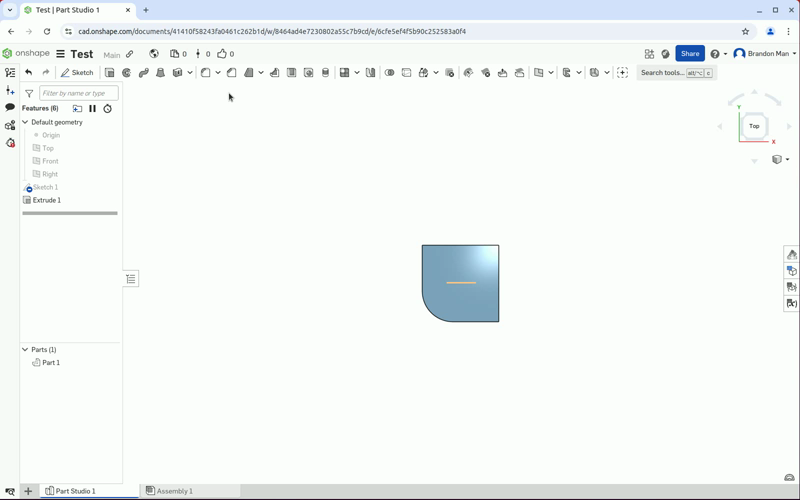
mouse_move(541, 75)
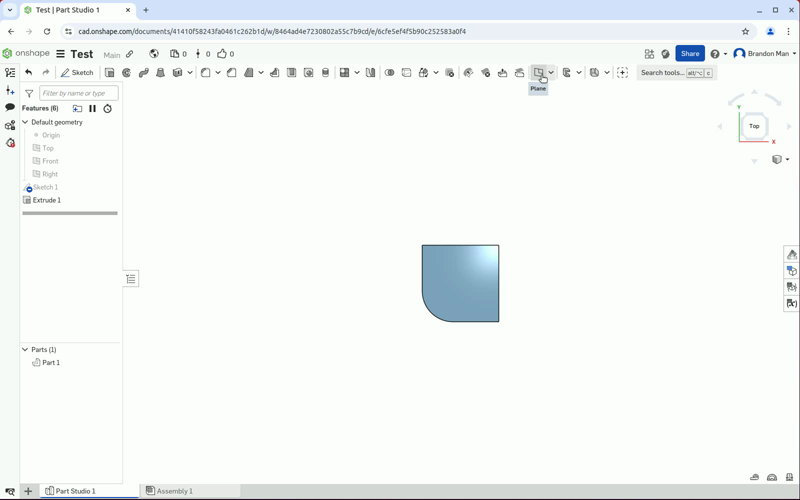
click(541, 75)
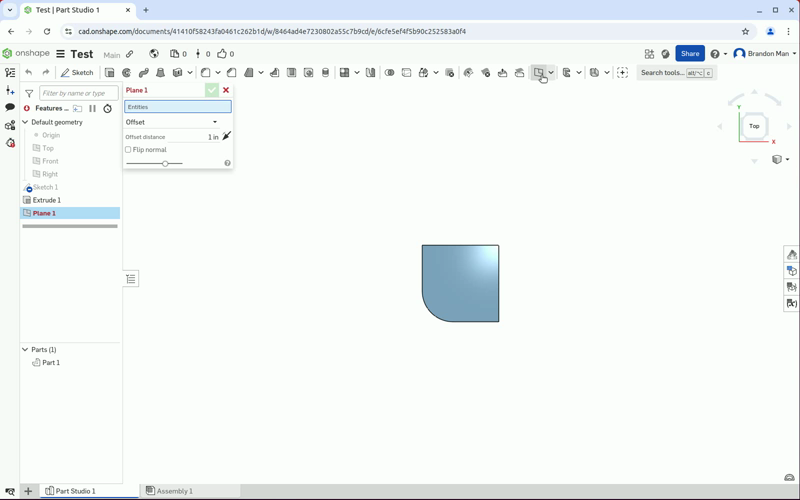
mouse_move(73, 150)
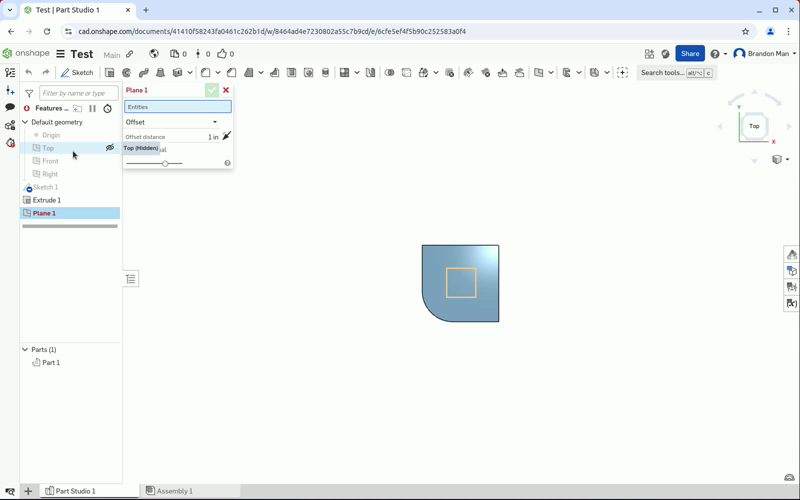
click(73, 150)
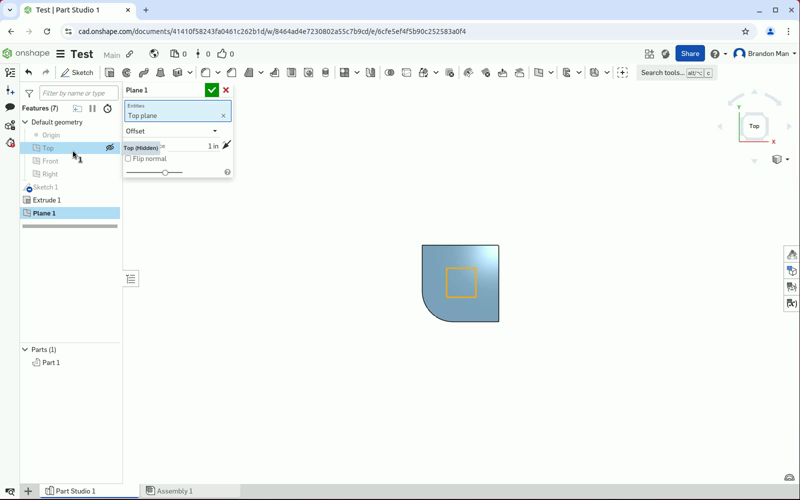
key(tab, 2)
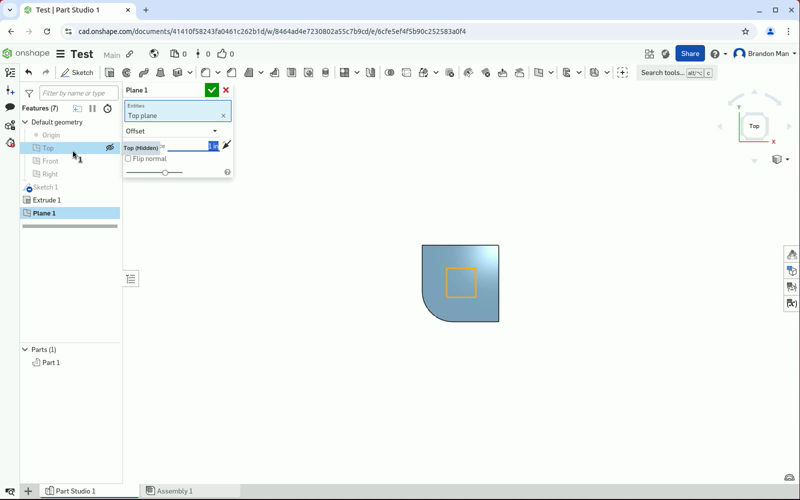
text(2.157)
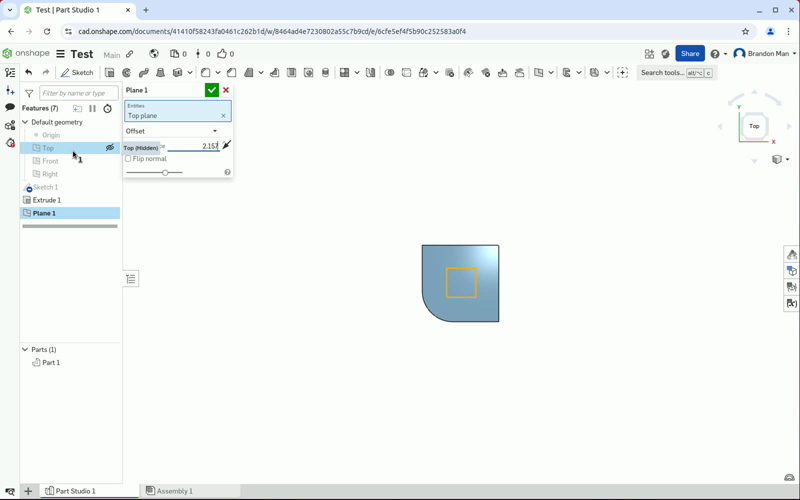
key(enter, 2)
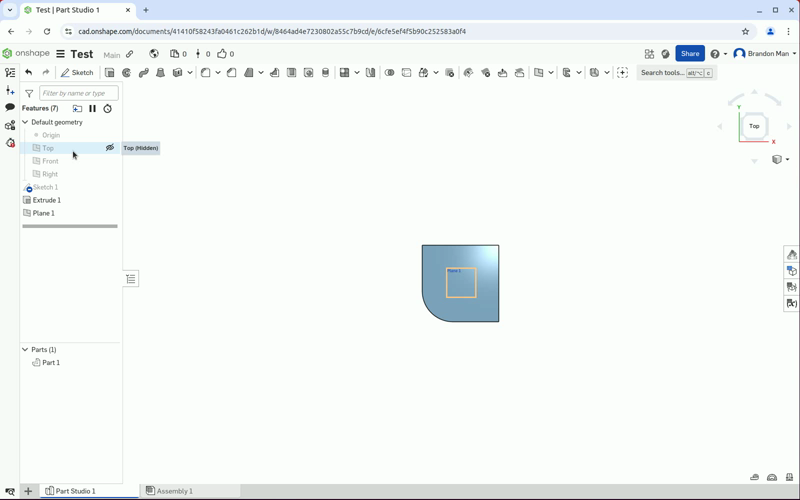
key(shift+s)
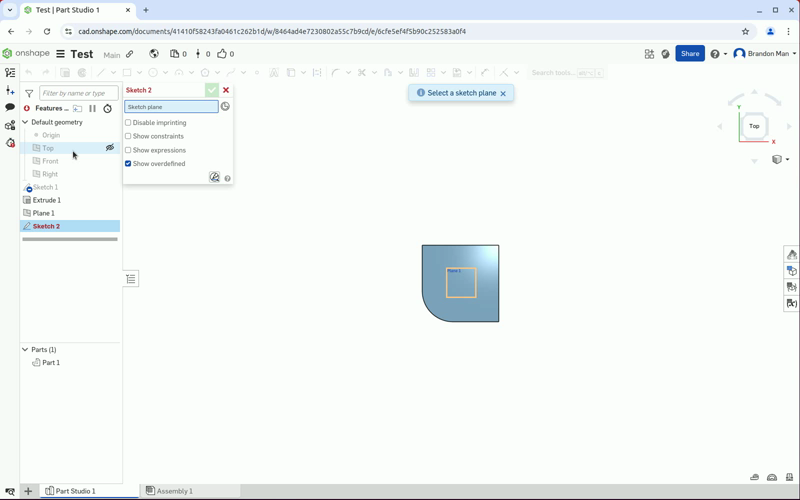
mouse_move(73, 215)
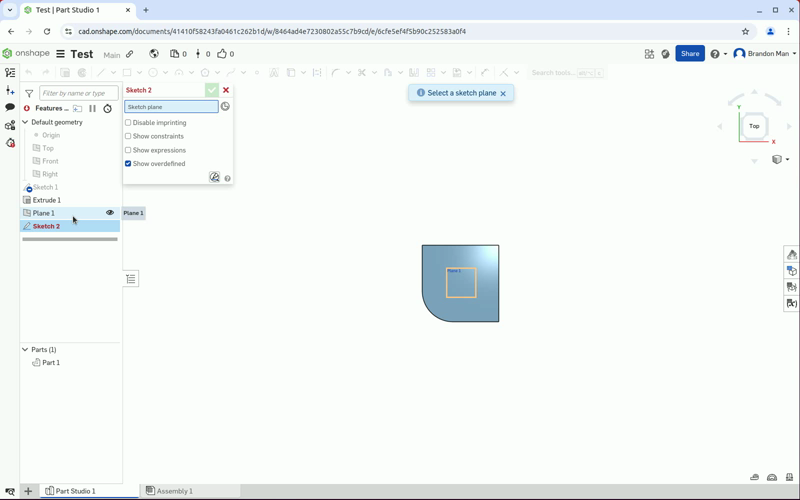
click(73, 215)
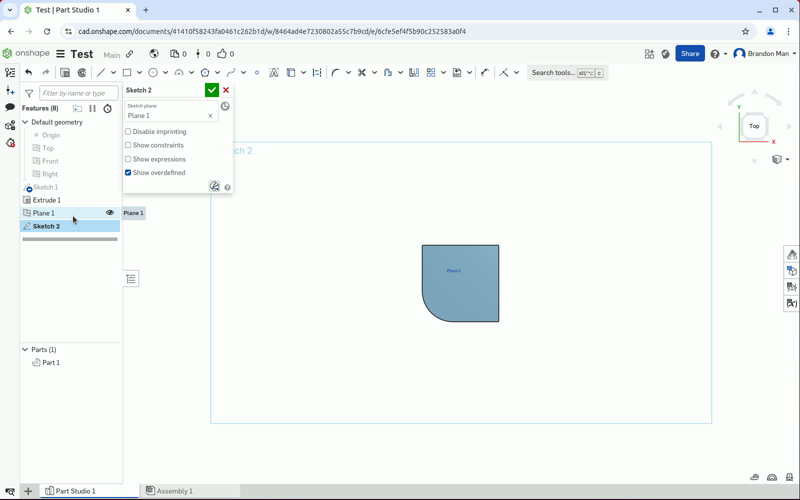
mouse_move(73, 352)
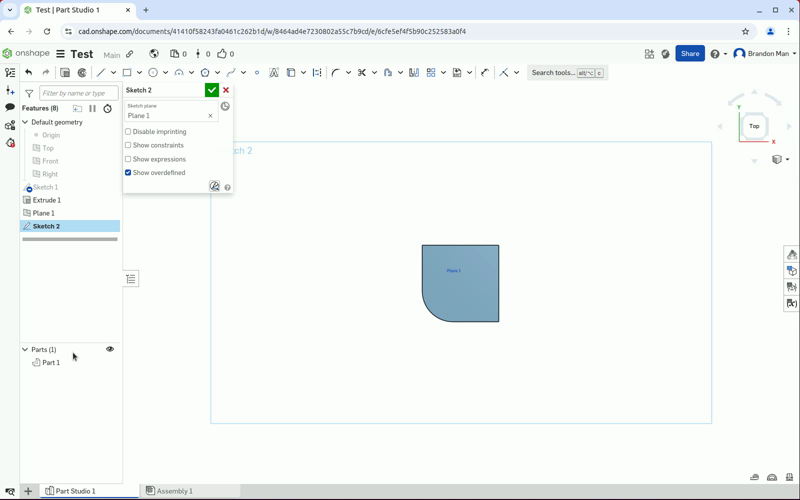
key(y)
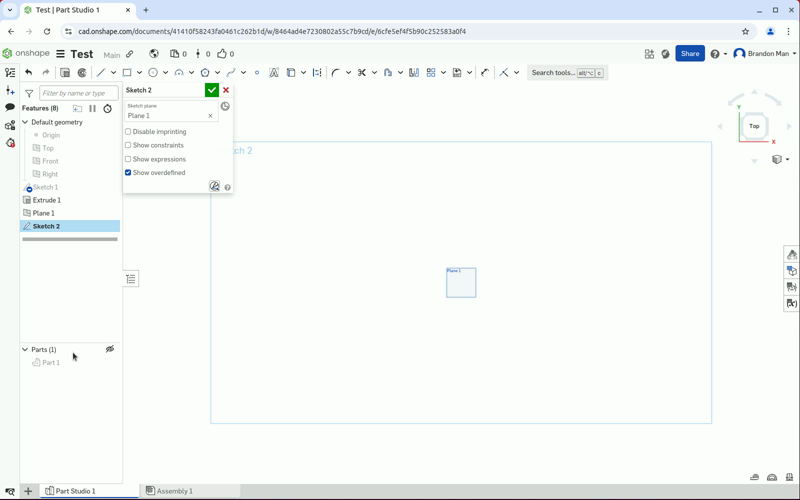
key(a)
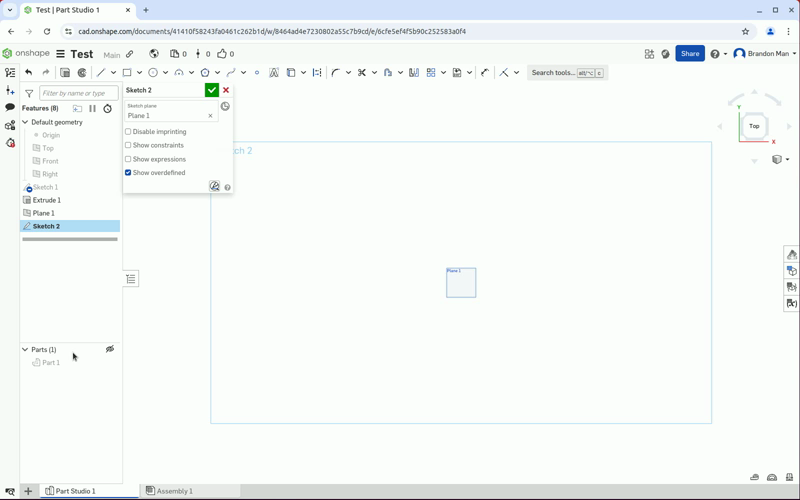
key_down(shift)
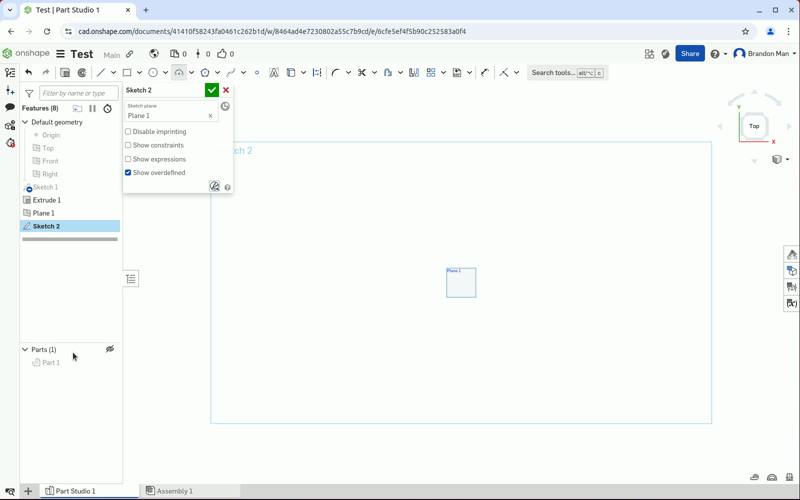
mouse_move(429, 309)
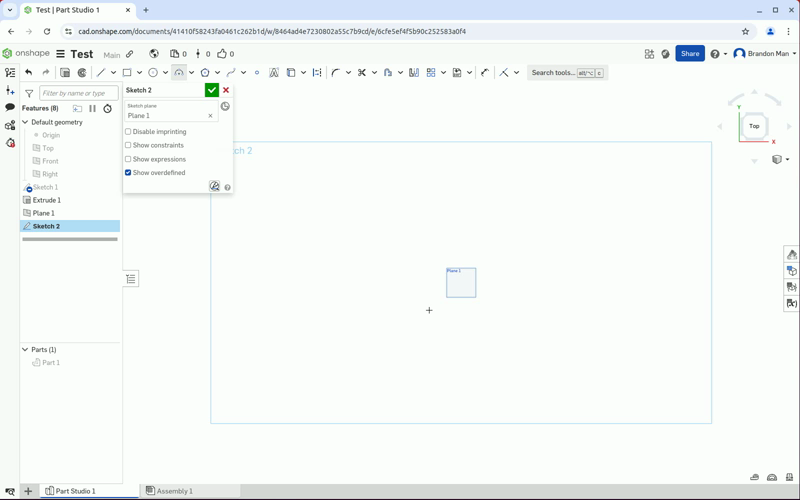
click(429, 309)
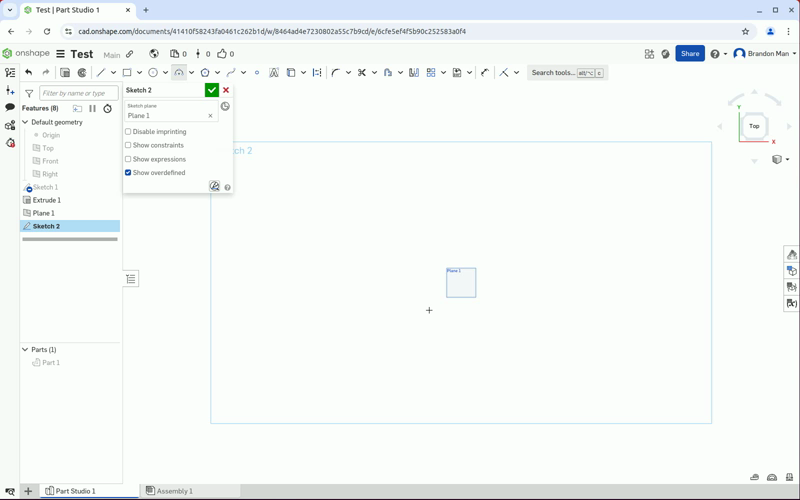
key_up(shift)
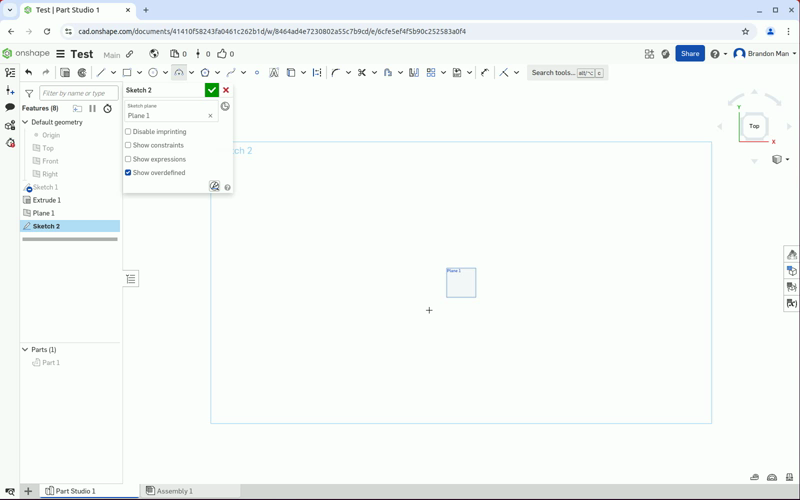
key_down(shift)
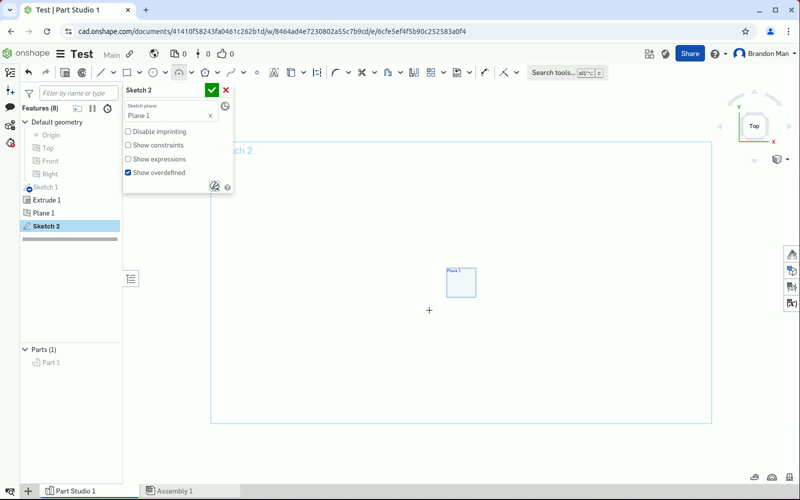
mouse_move(434, 315)
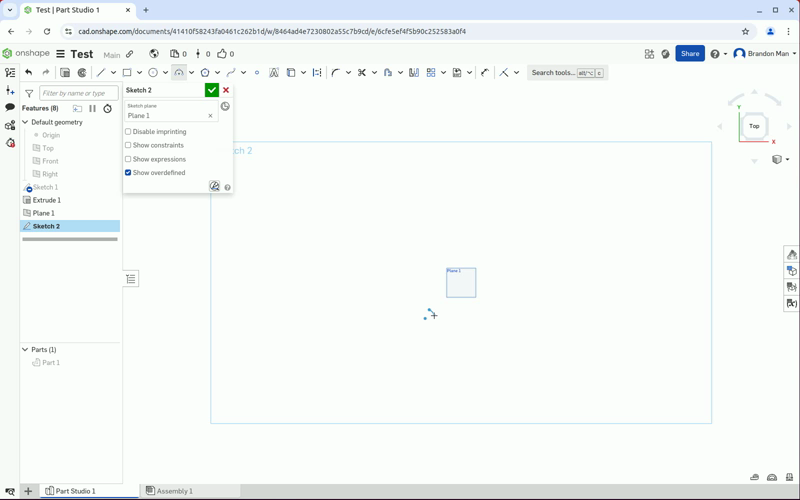
click(434, 315)
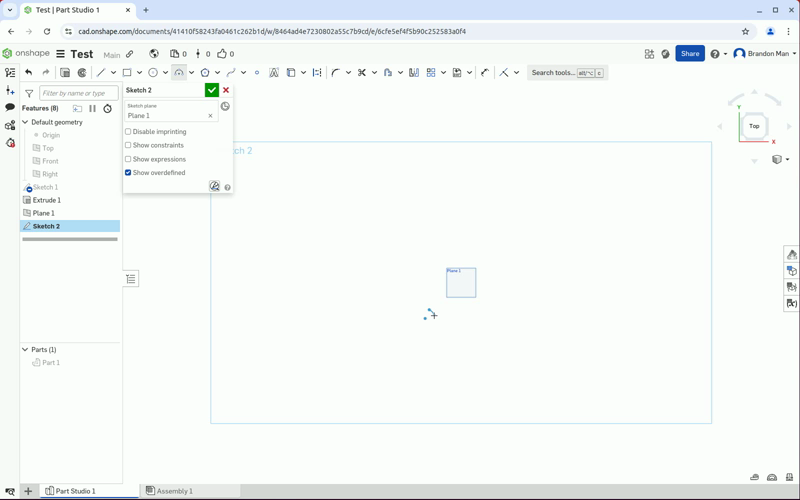
mouse_move(474, 269)
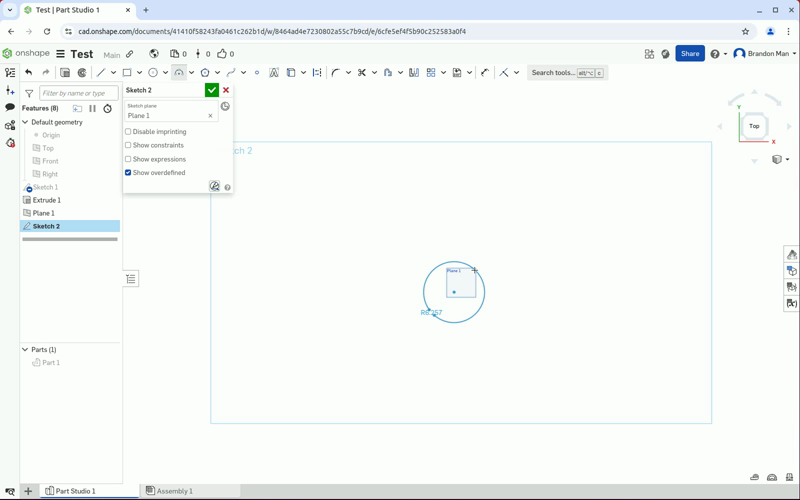
click(474, 269)
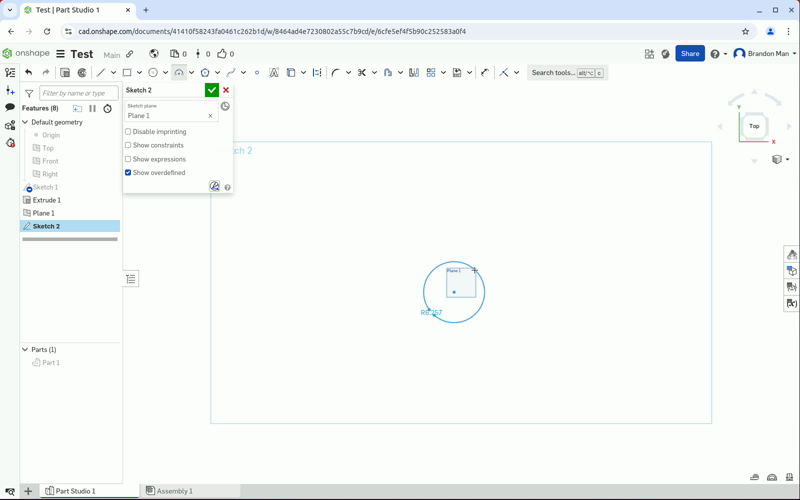
key_up(shift)
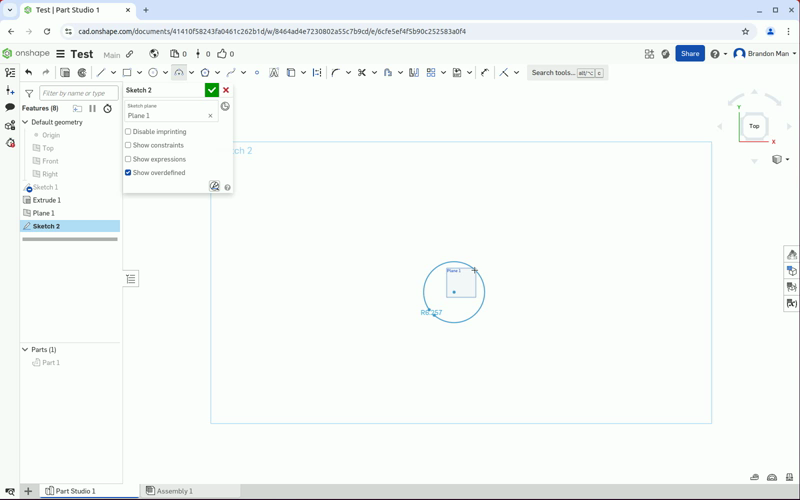
key(esc)
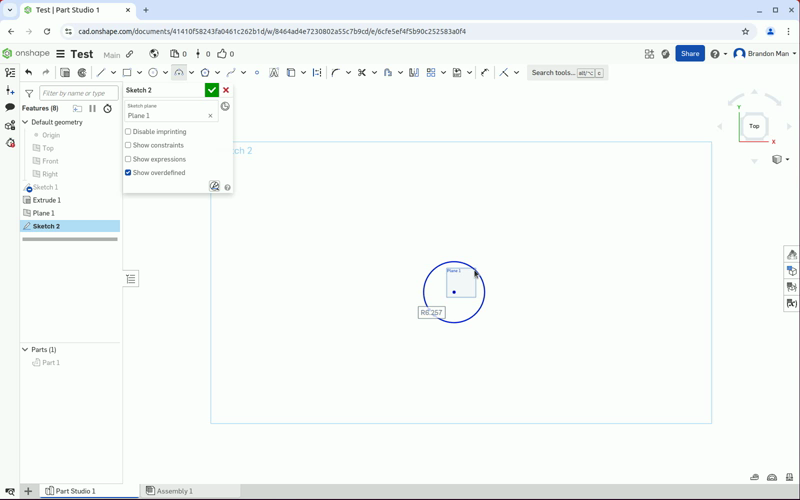
key(l)
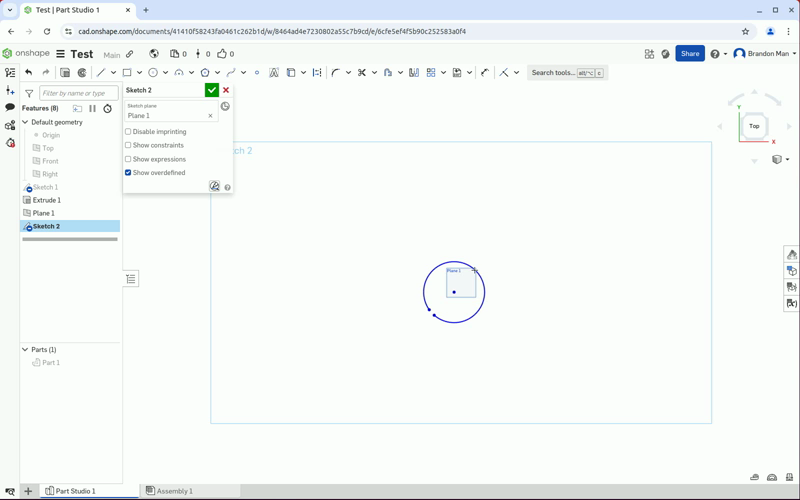
mouse_move(434, 315)
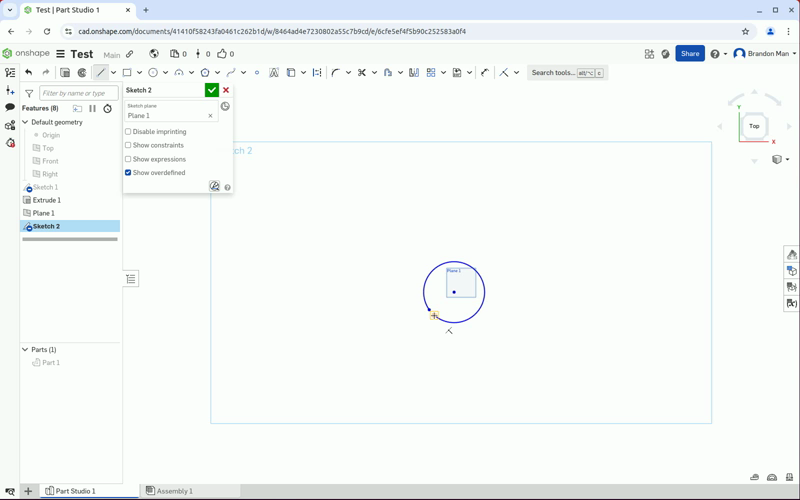
click(434, 315)
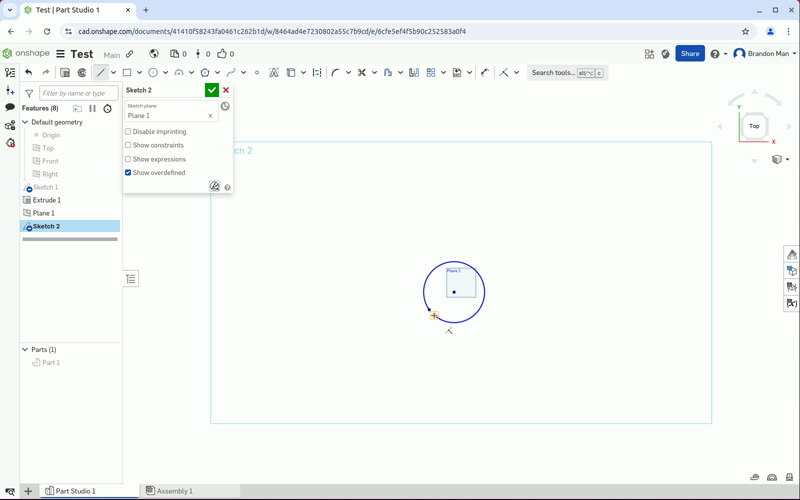
key_down(shift)
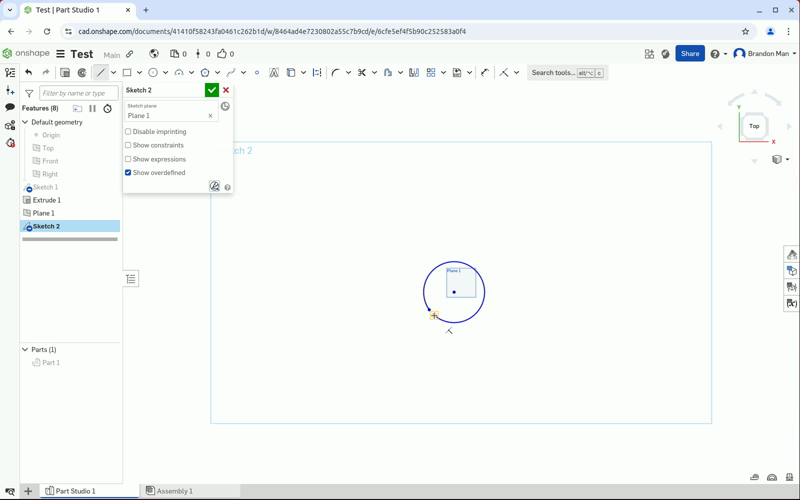
mouse_move(464, 315)
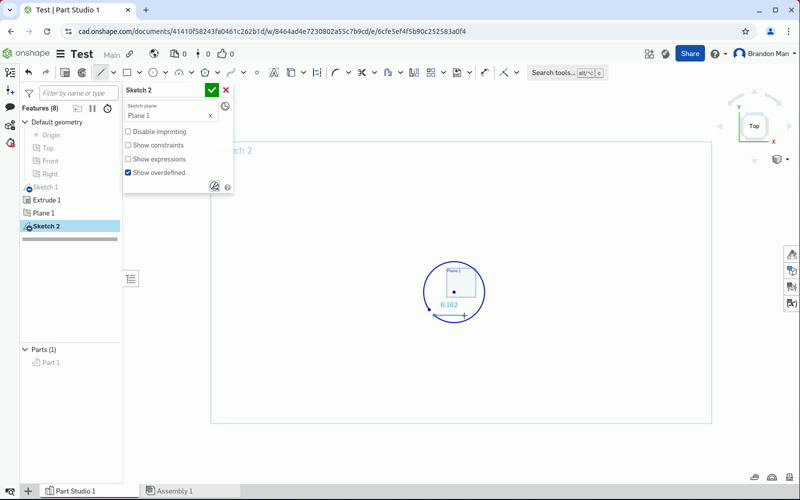
mouse_move(440, 308)
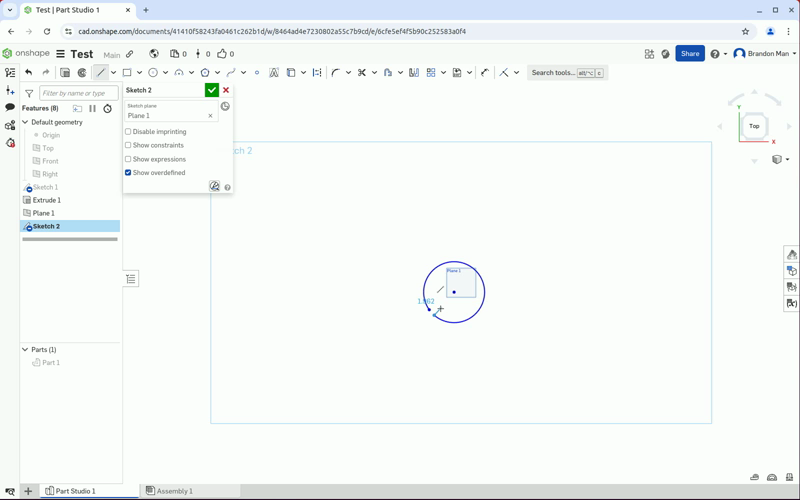
click(440, 308)
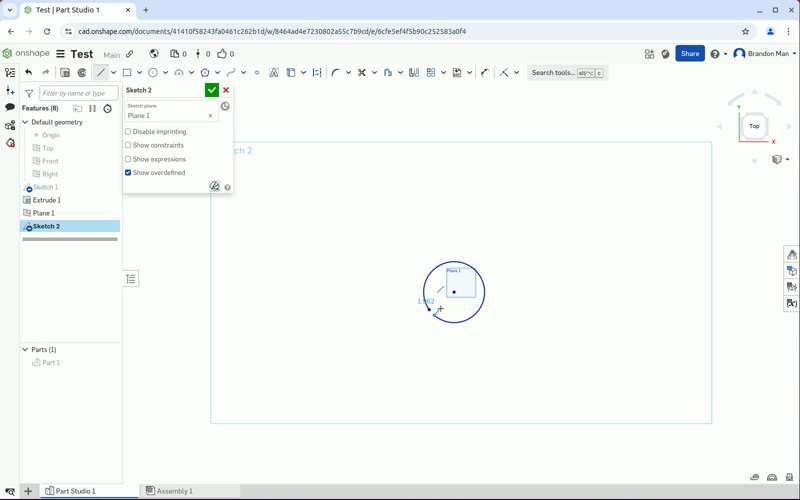
key_up(shift)
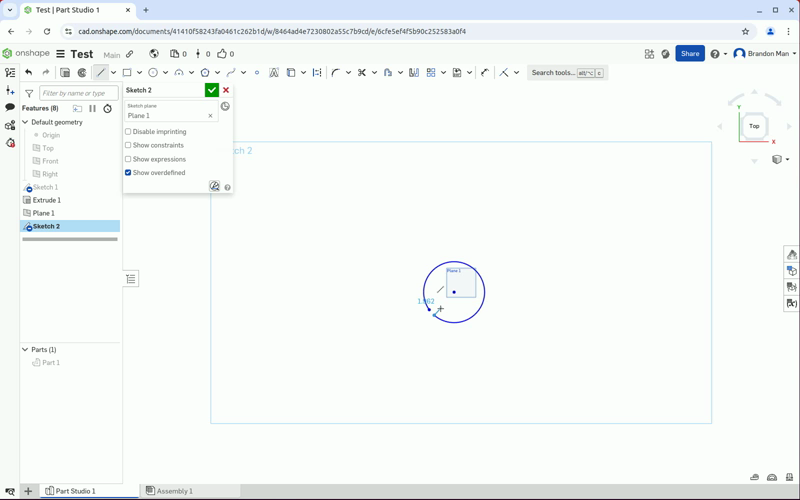
key(esc)
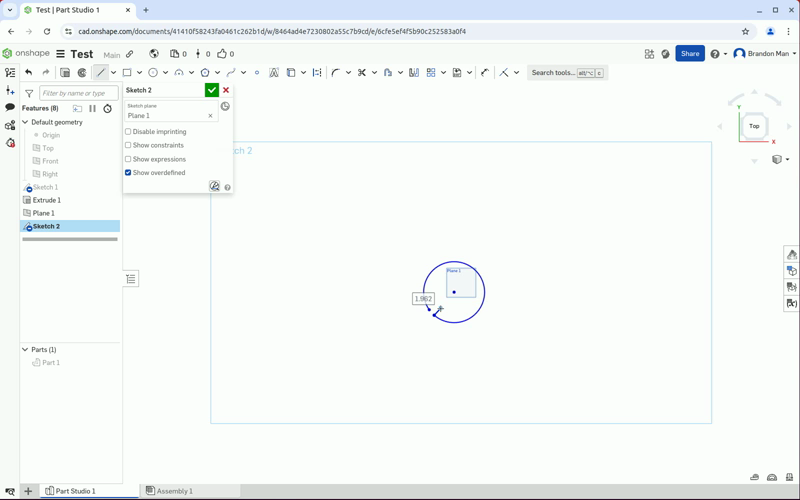
key(a)
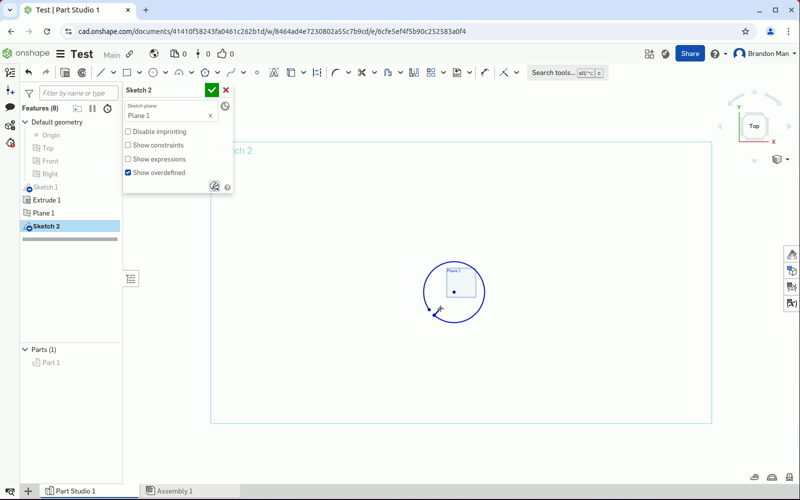
mouse_move(440, 308)
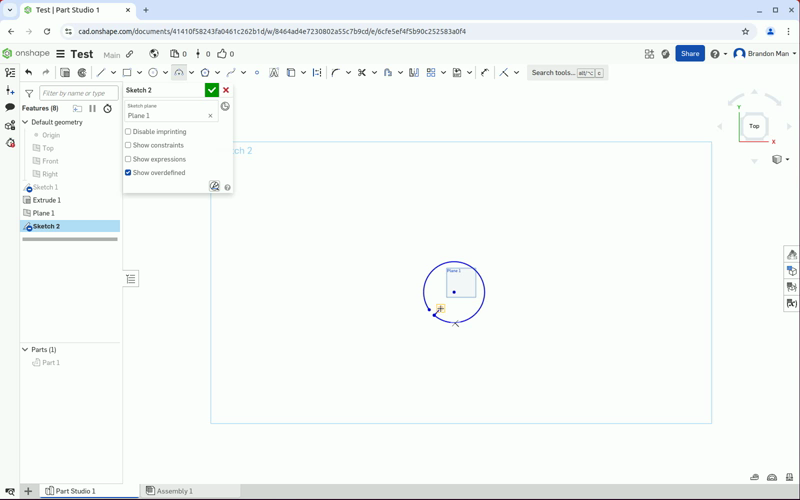
click(440, 308)
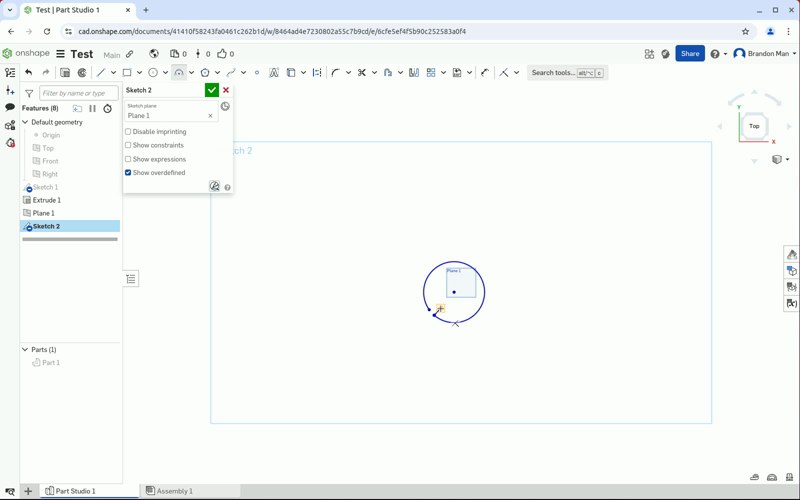
key_down(shift)
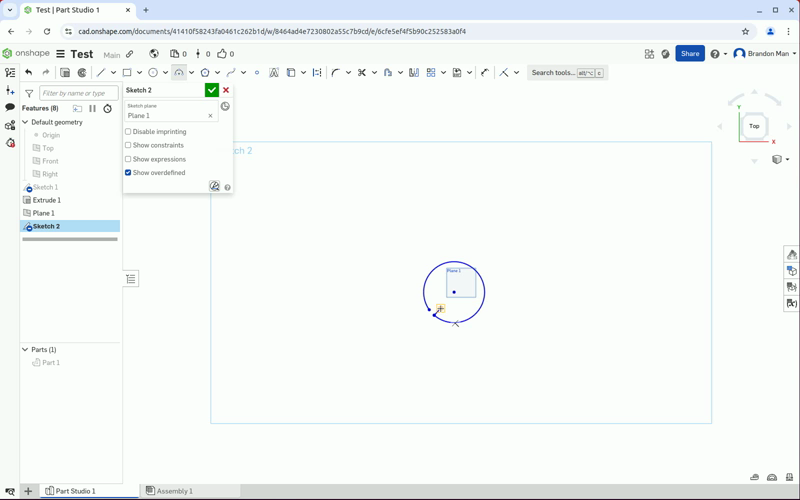
mouse_move(435, 303)
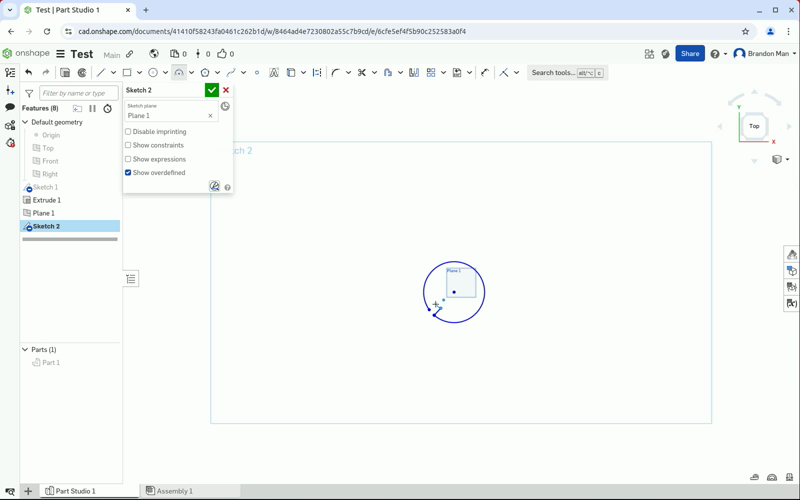
scroll(6)
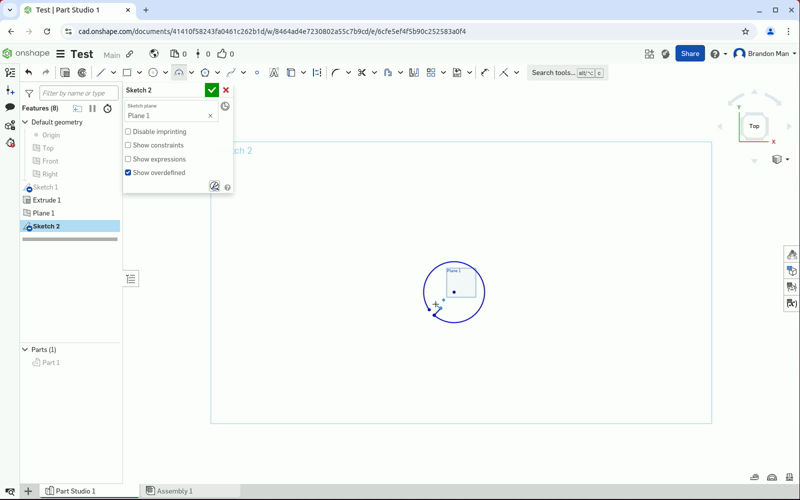
scroll(6)
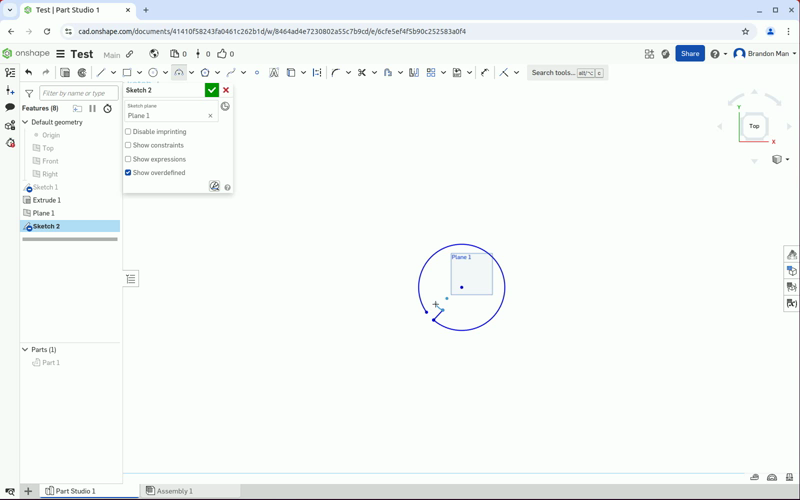
scroll(6)
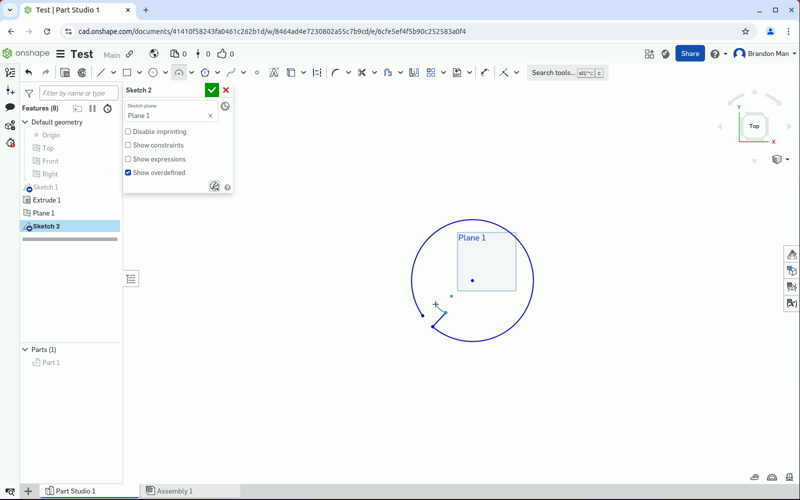
scroll(6)
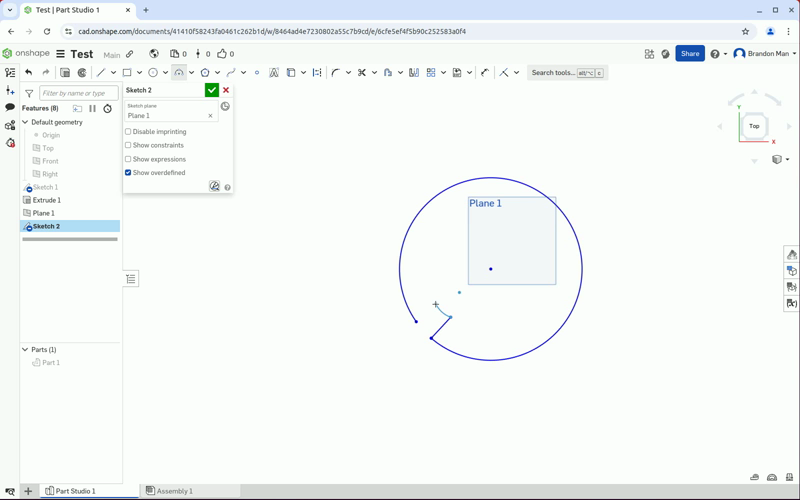
scroll(6)
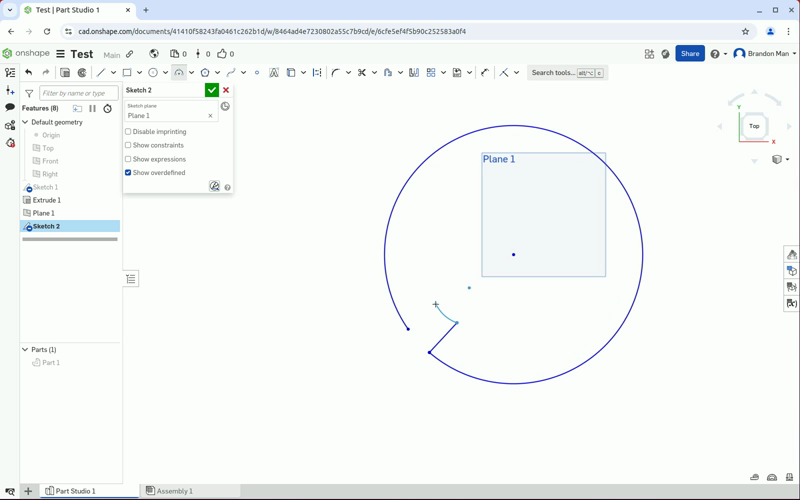
scroll(6)
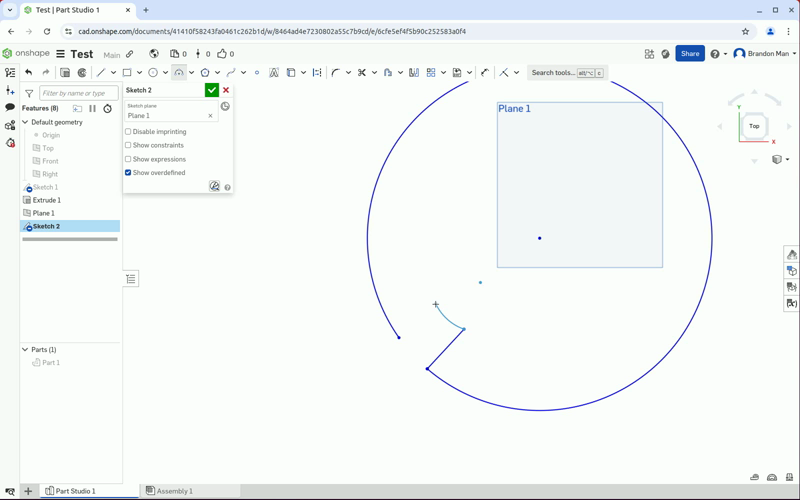
scroll(6)
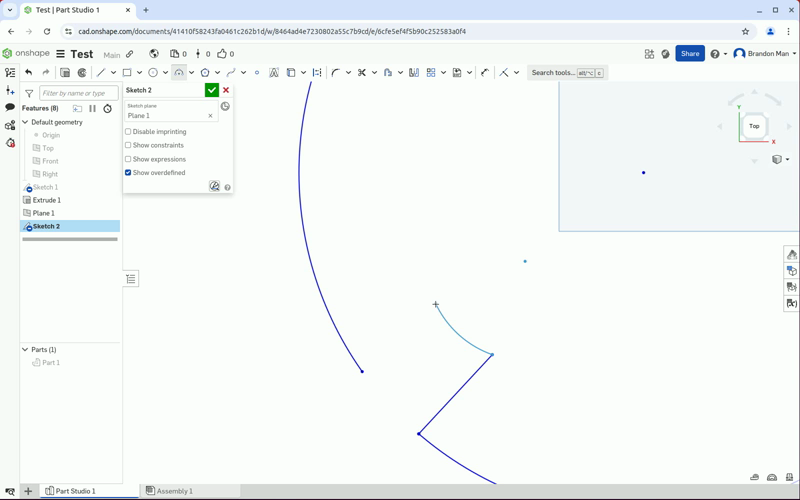
click(435, 303)
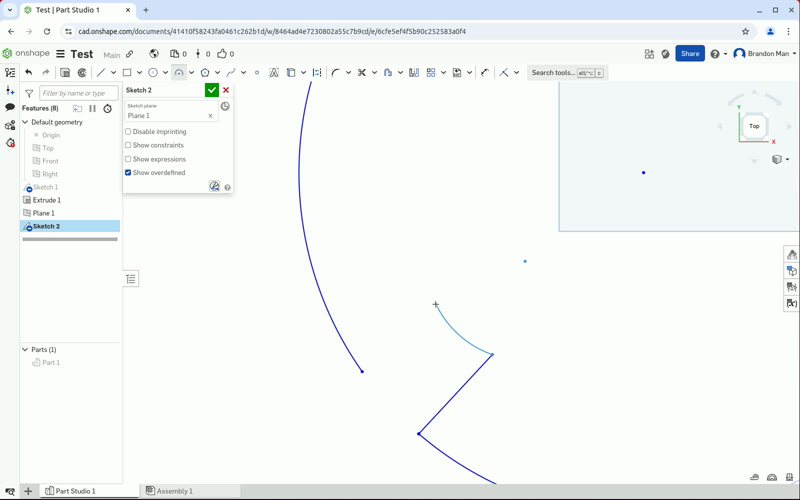
scroll(-6)
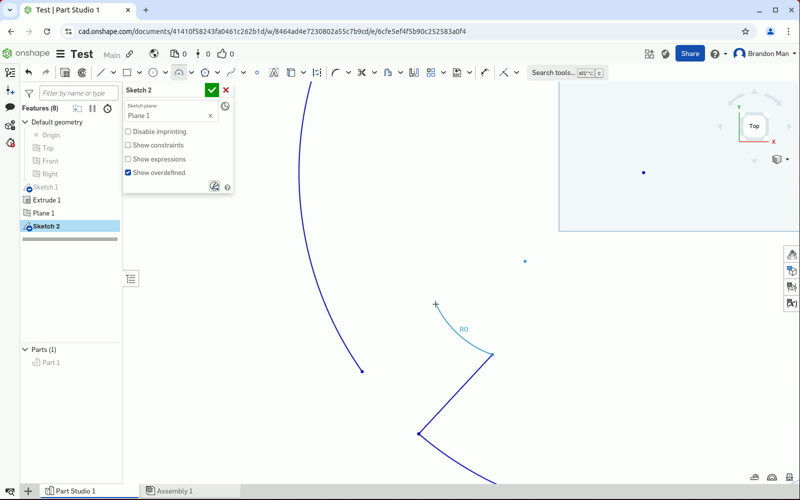
scroll(-6)
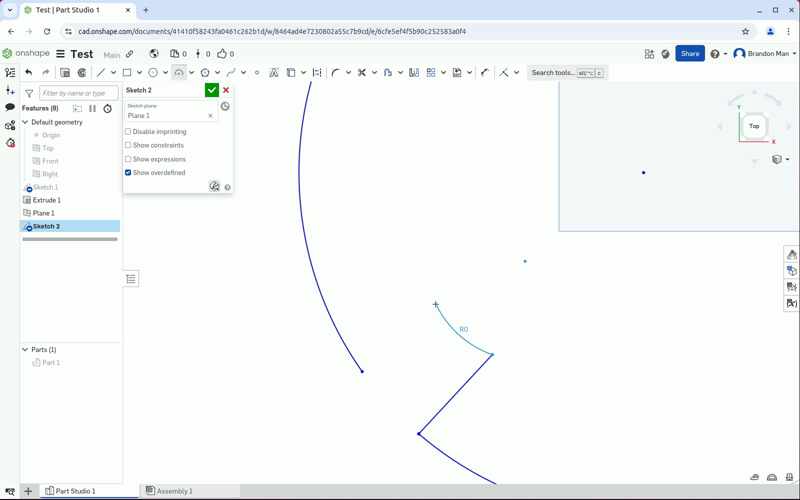
scroll(-6)
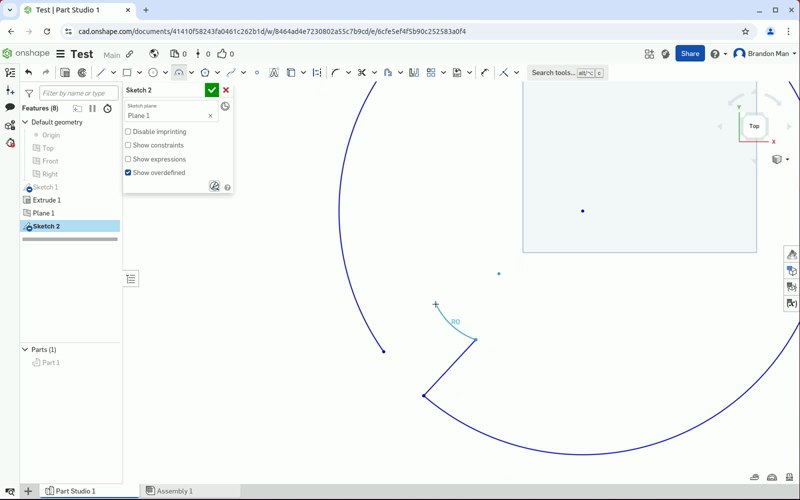
scroll(-6)
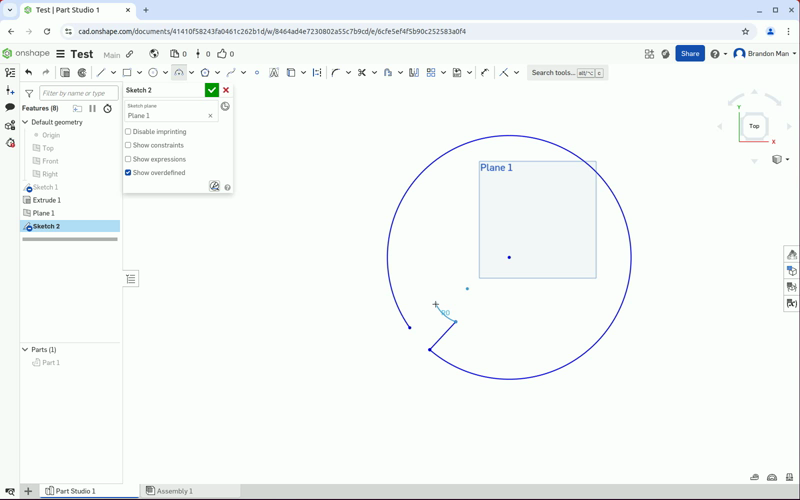
scroll(-6)
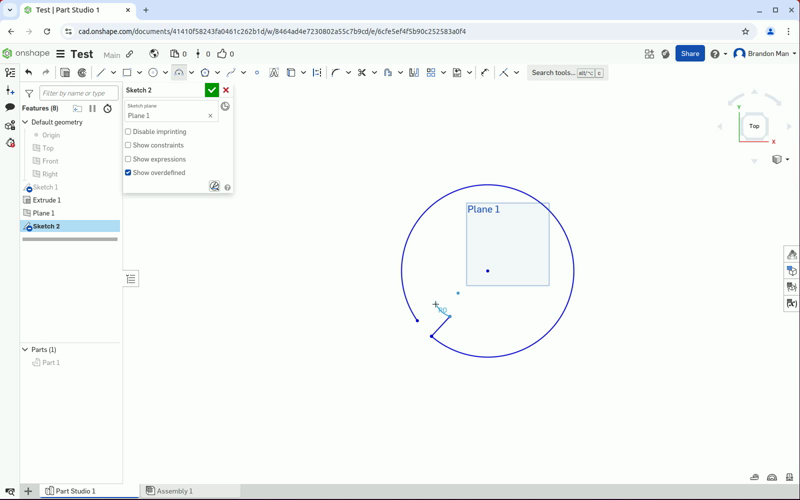
scroll(-6)
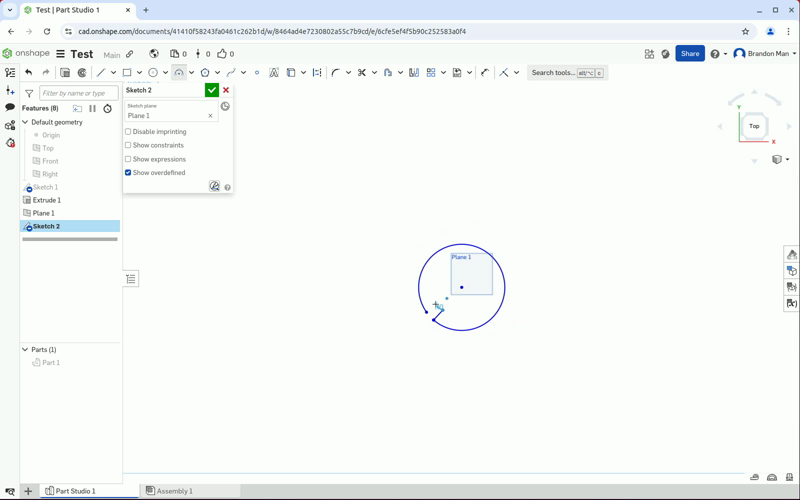
scroll(-6)
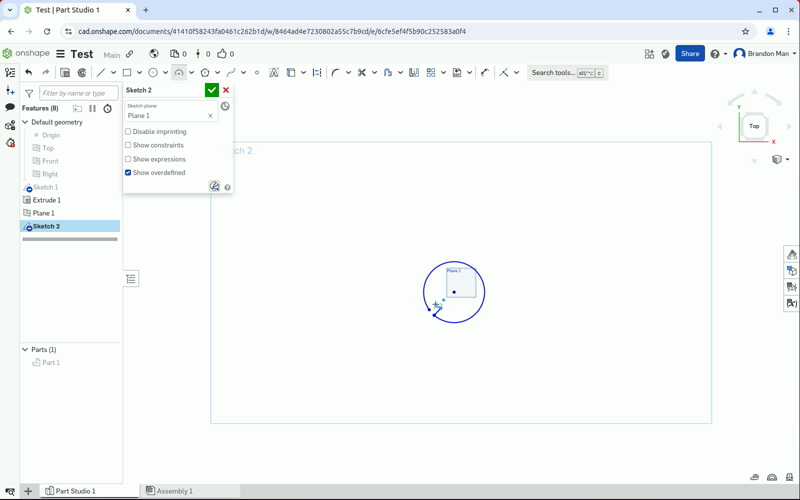
mouse_move(465, 275)
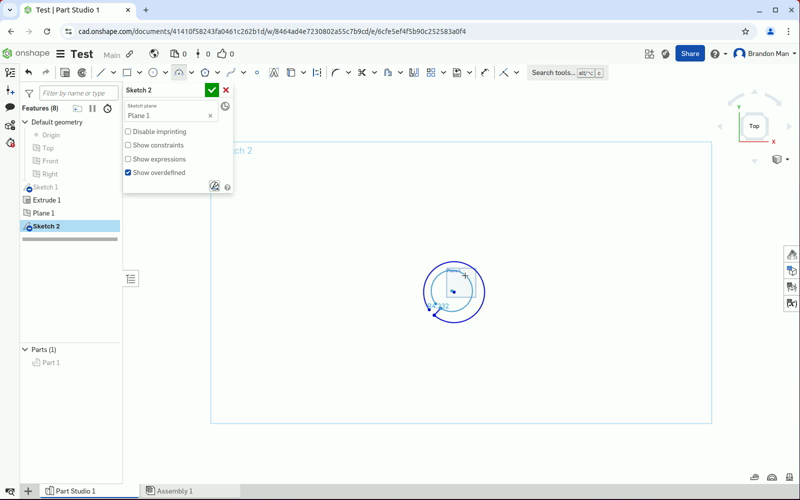
scroll(6)
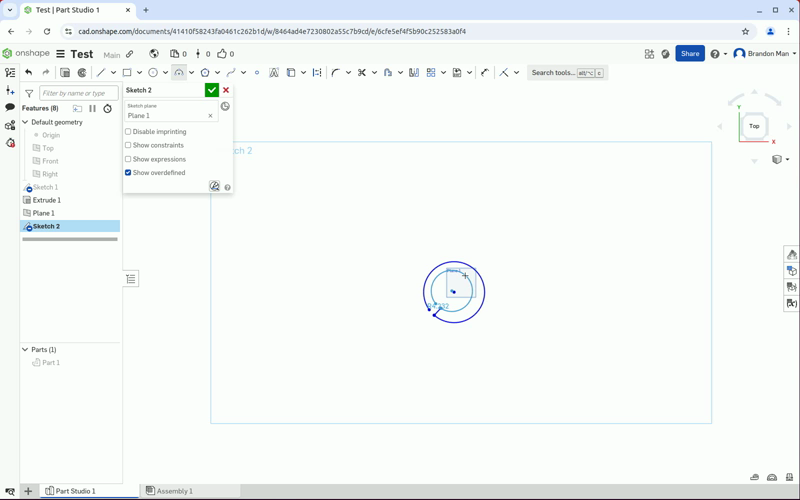
scroll(6)
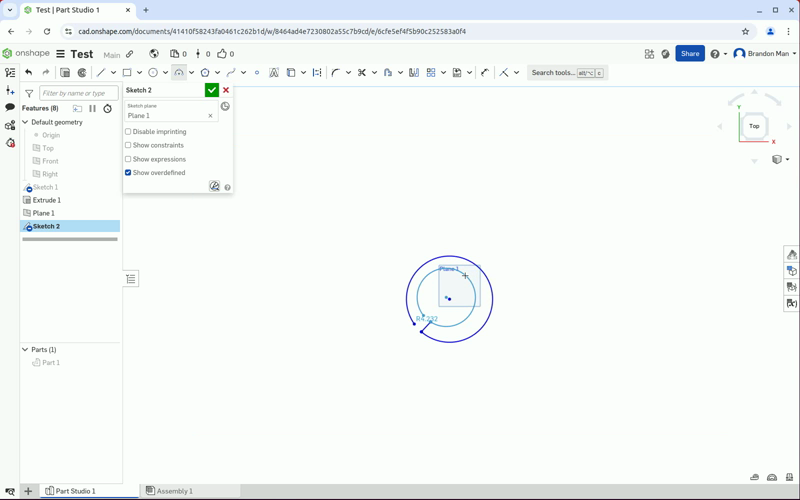
scroll(6)
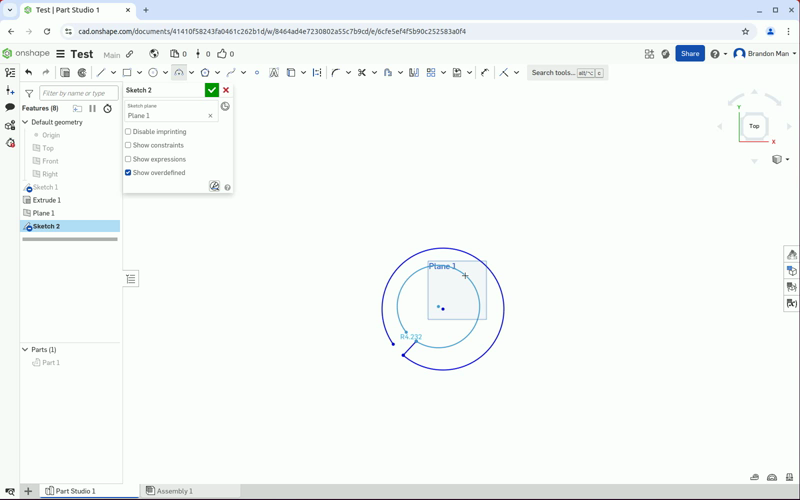
scroll(6)
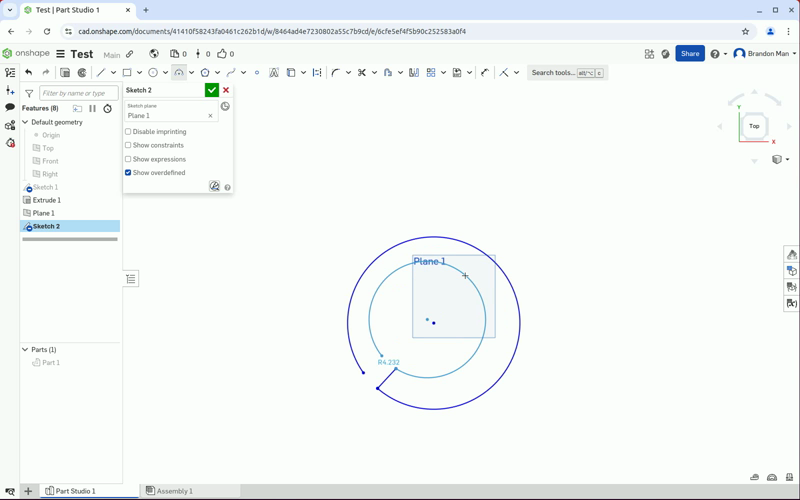
scroll(6)
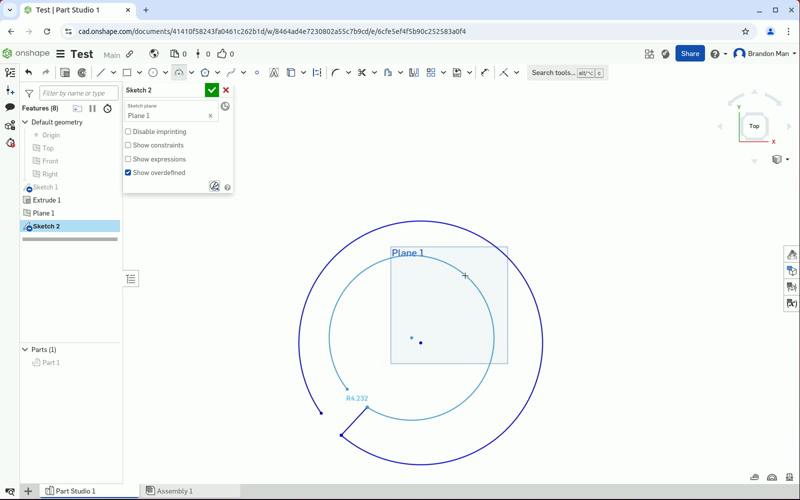
scroll(6)
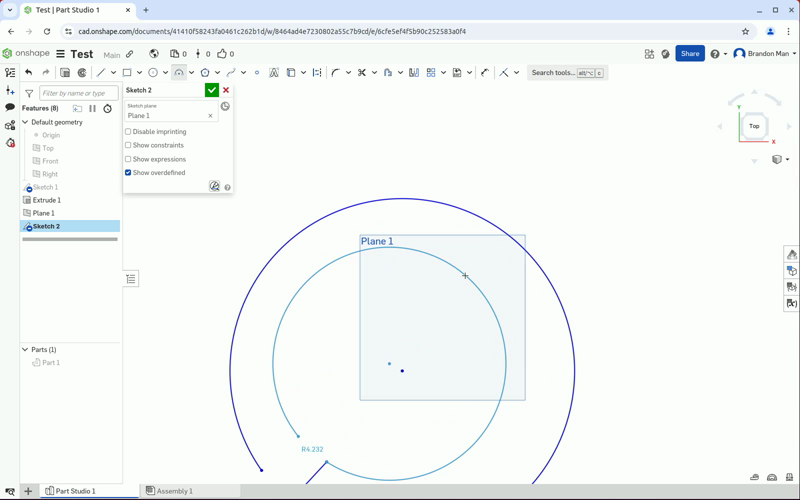
scroll(6)
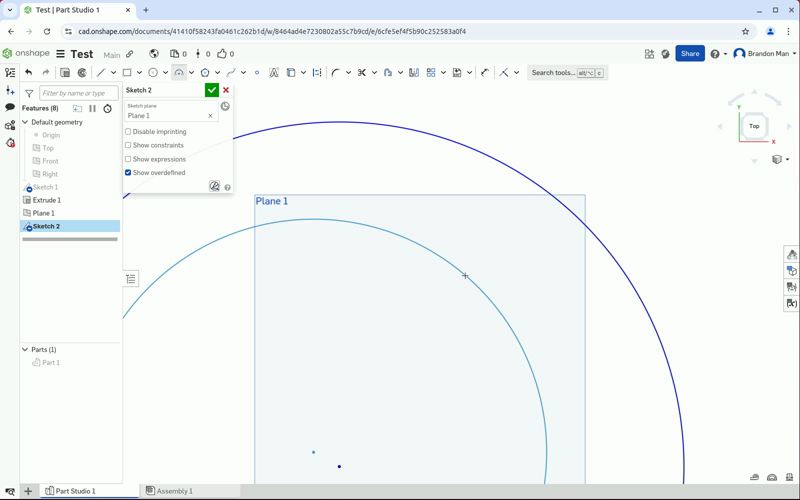
click(465, 275)
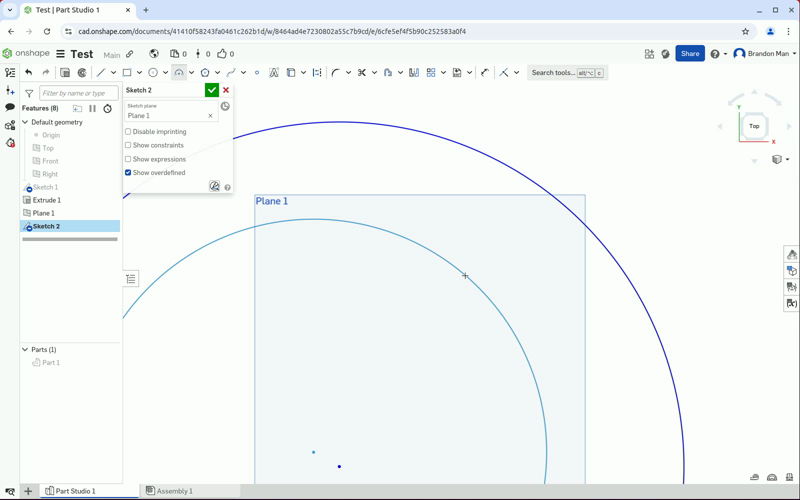
scroll(-6)
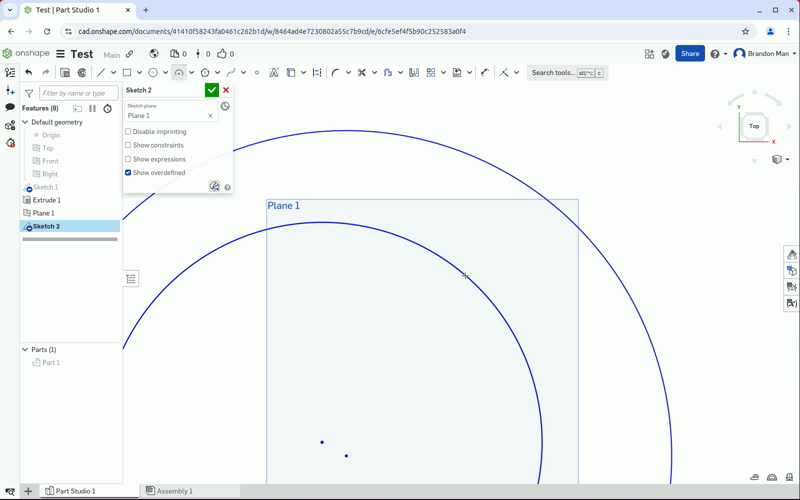
scroll(-6)
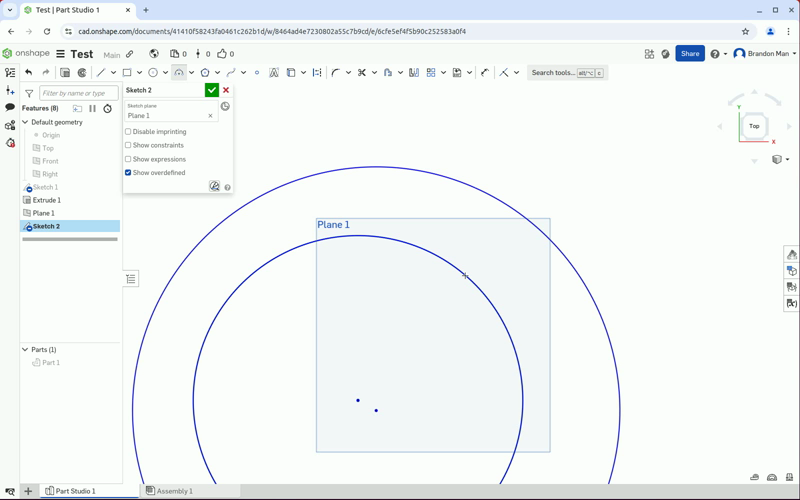
scroll(-6)
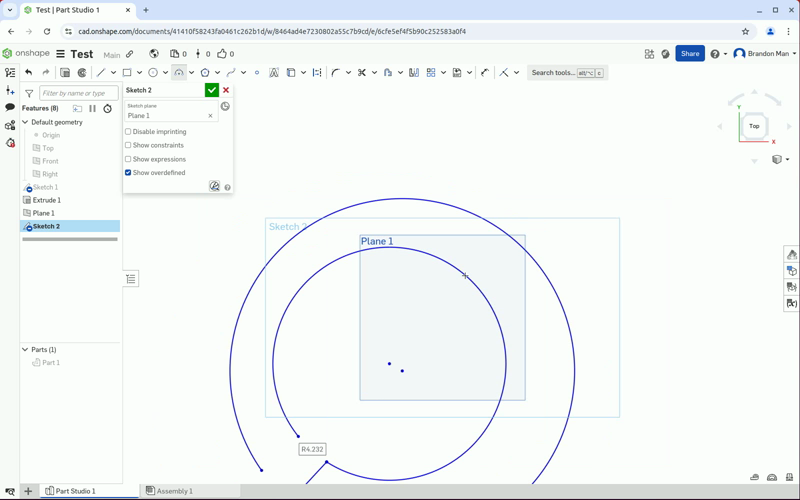
scroll(-6)
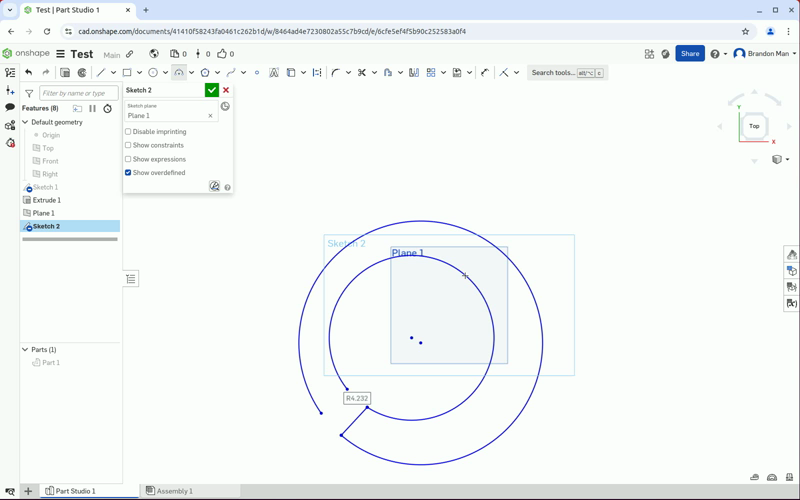
scroll(-6)
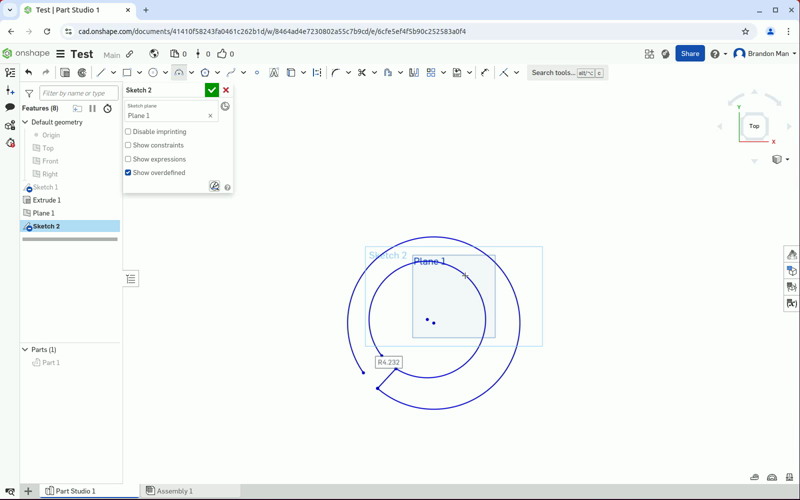
scroll(-6)
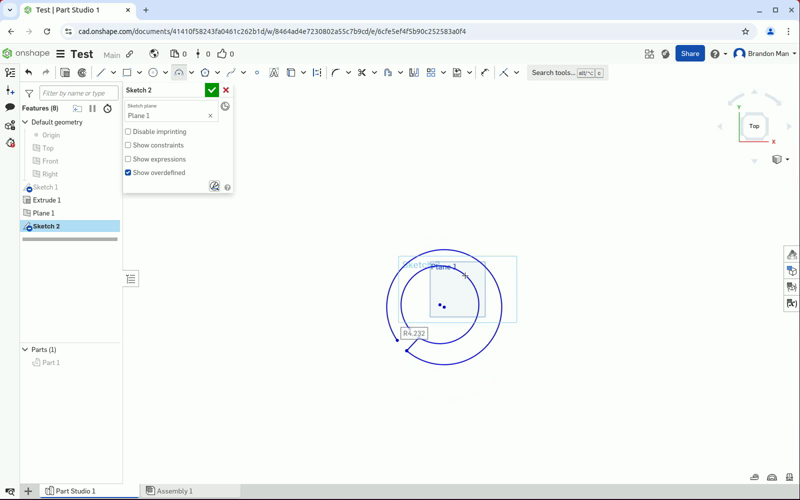
scroll(-6)
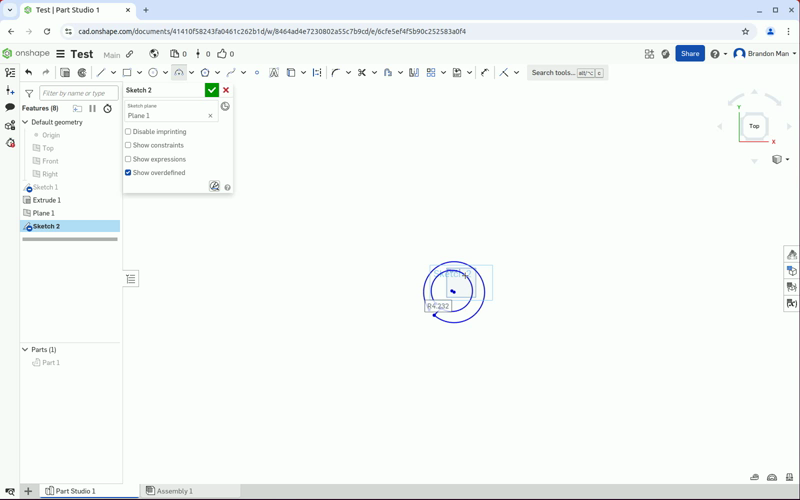
key_up(shift)
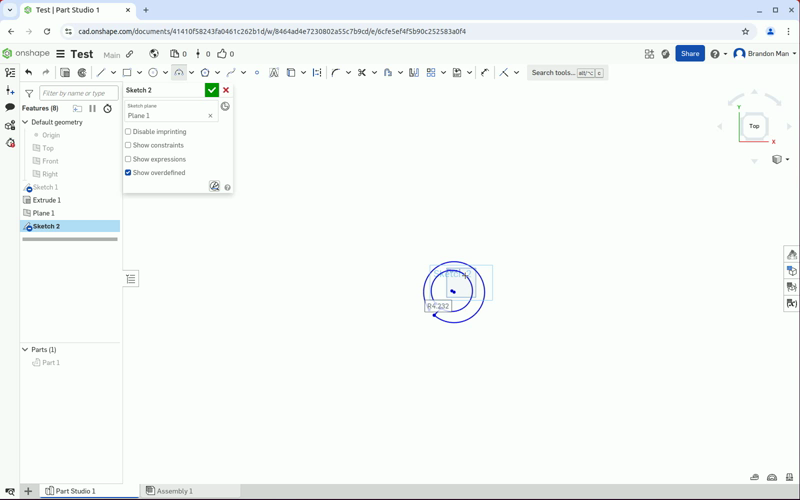
key(esc)
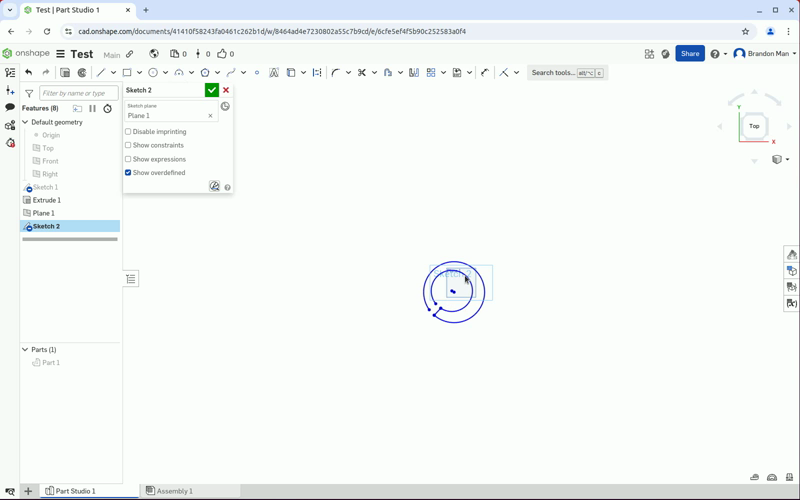
key(l)
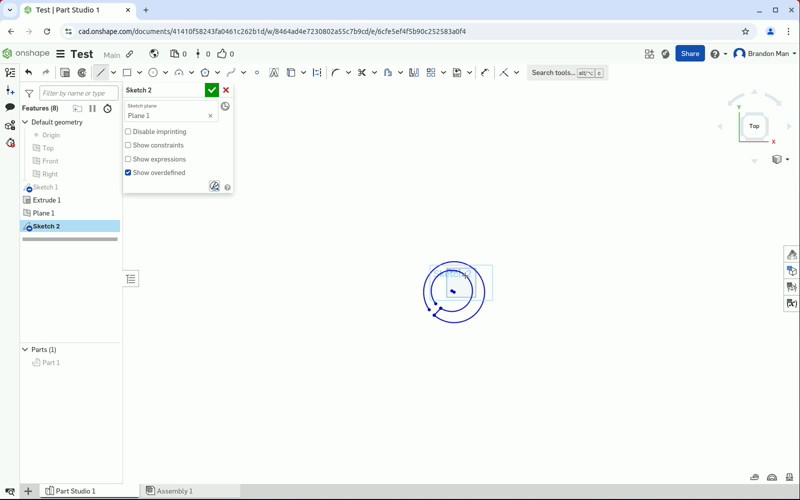
mouse_move(435, 303)
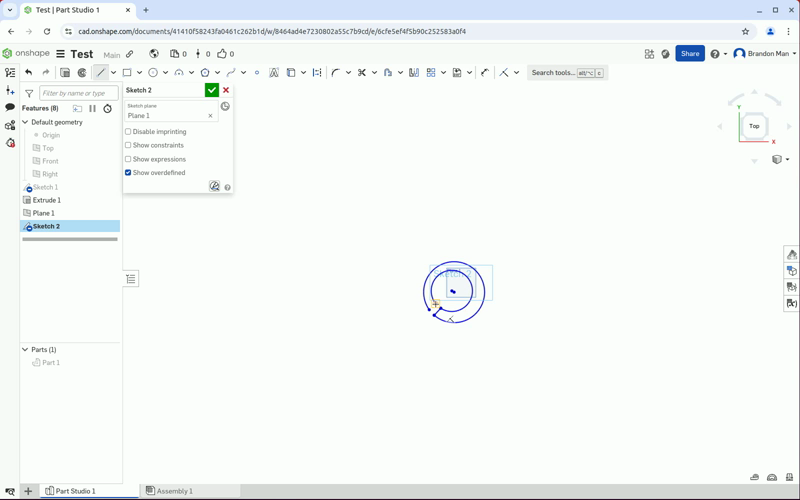
click(435, 303)
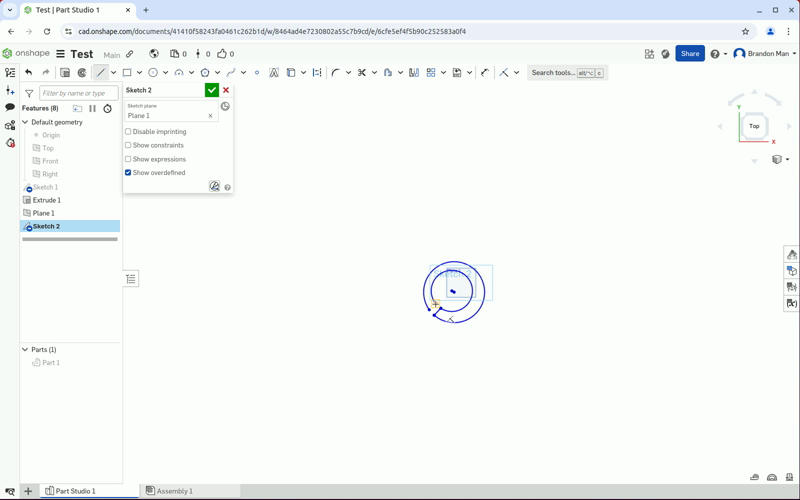
mouse_move(465, 303)
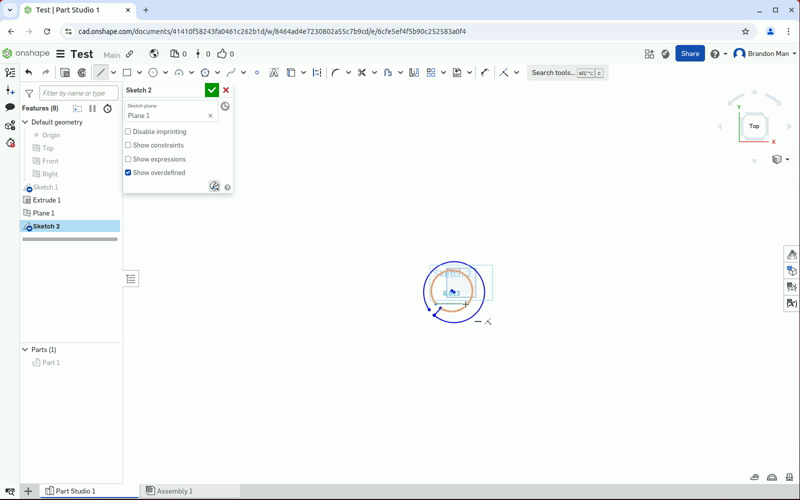
key_down(shift)
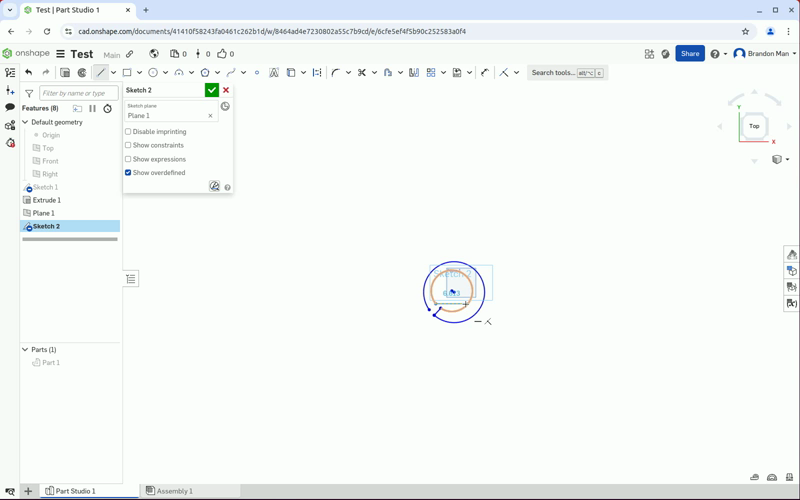
mouse_move(429, 309)
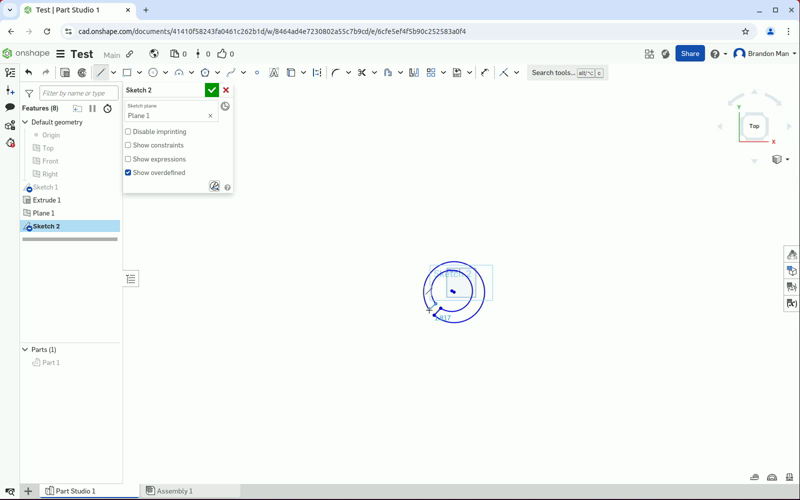
key_up(shift)
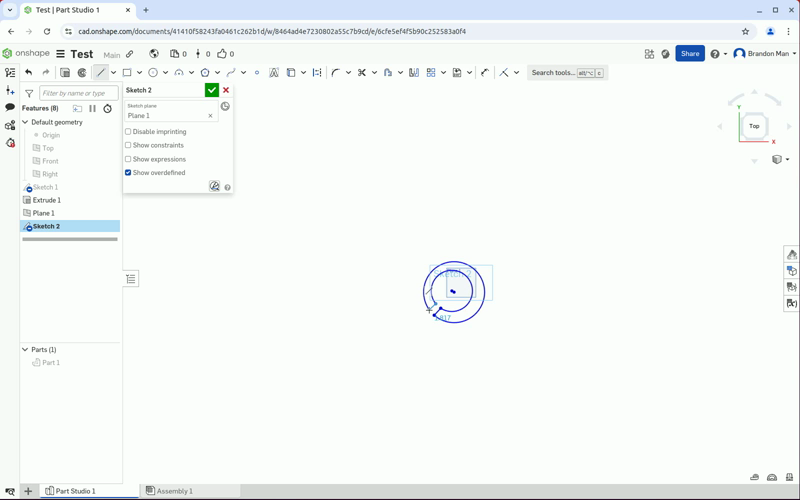
click(429, 309)
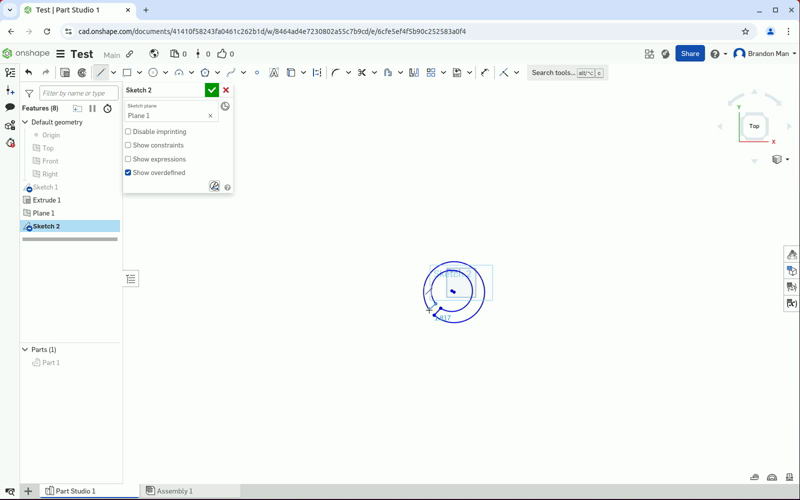
key(esc)
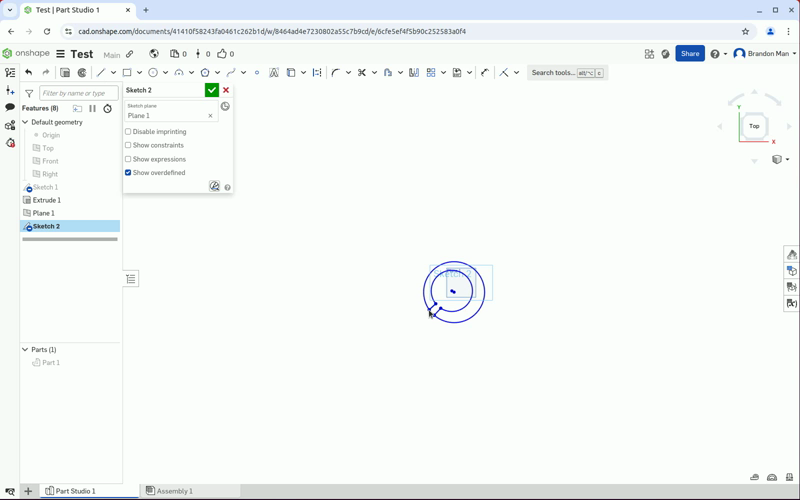
mouse_move(468, 267)
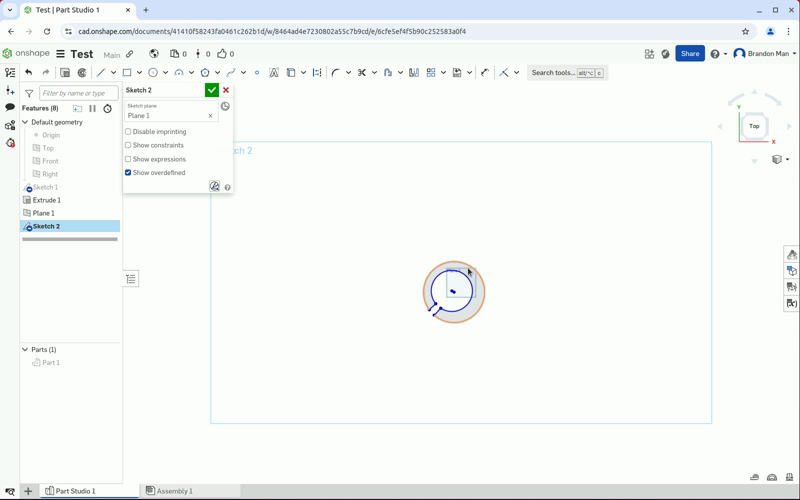
scroll(6)
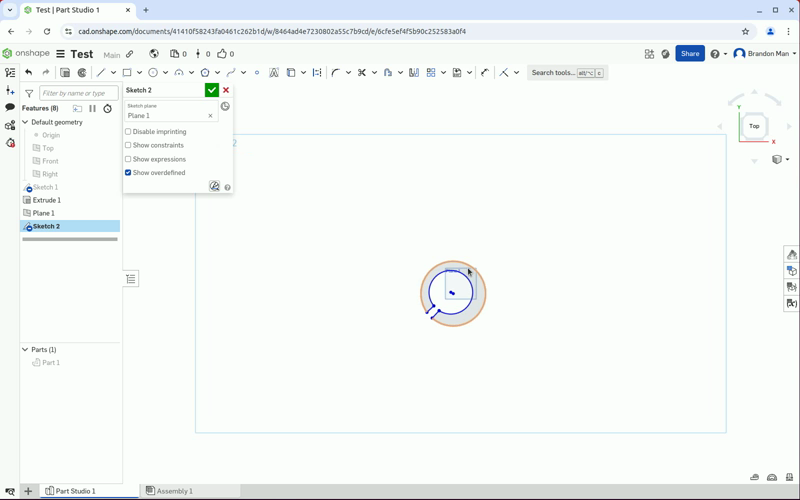
scroll(6)
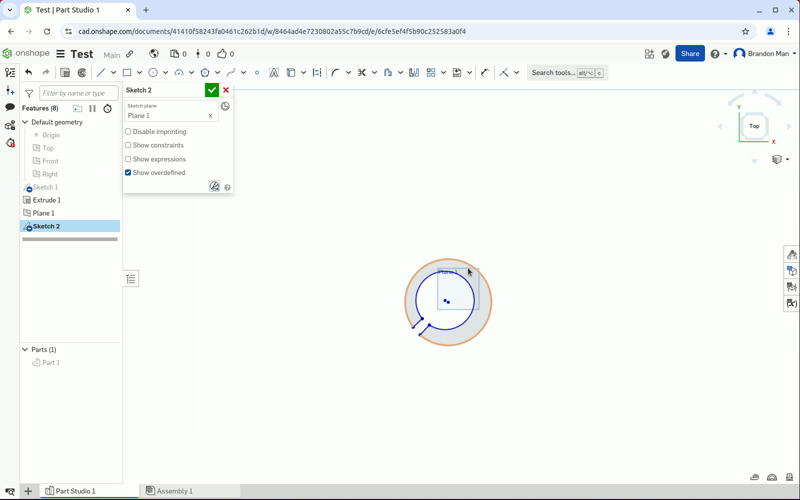
scroll(6)
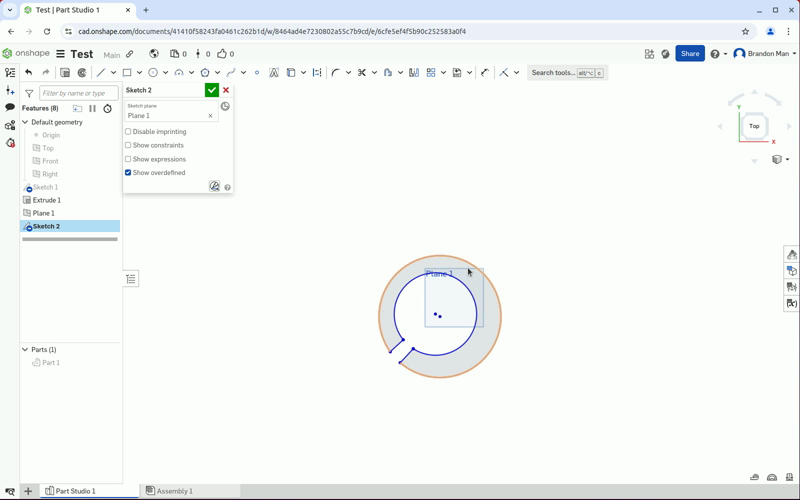
scroll(6)
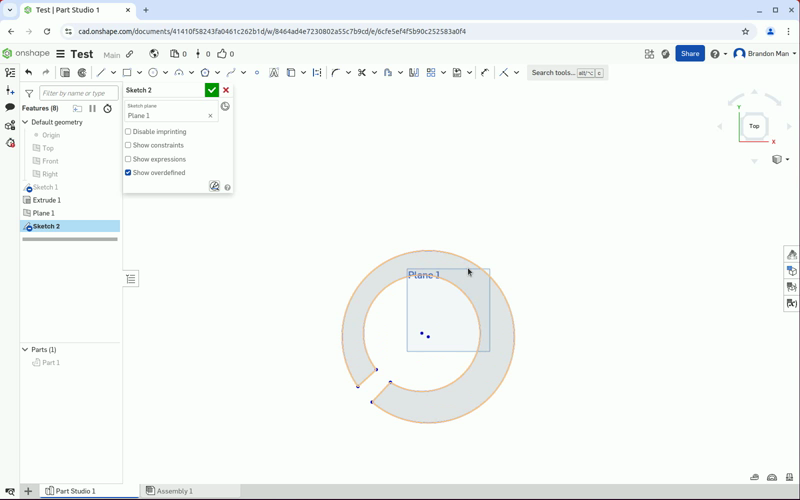
scroll(6)
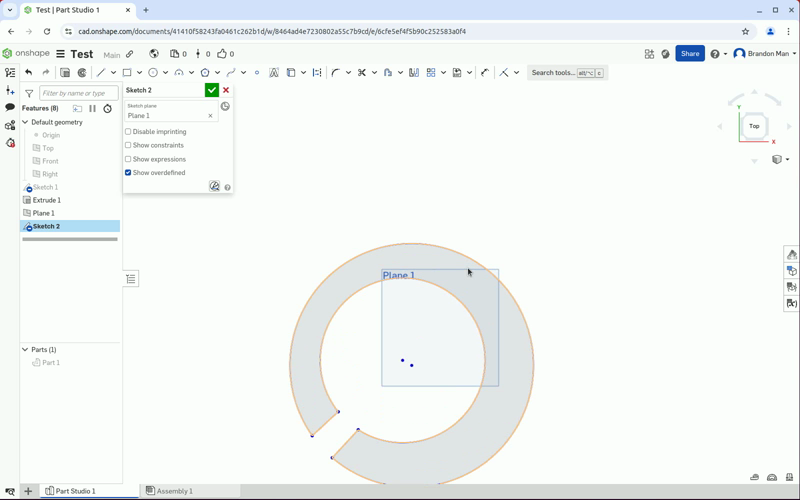
scroll(6)
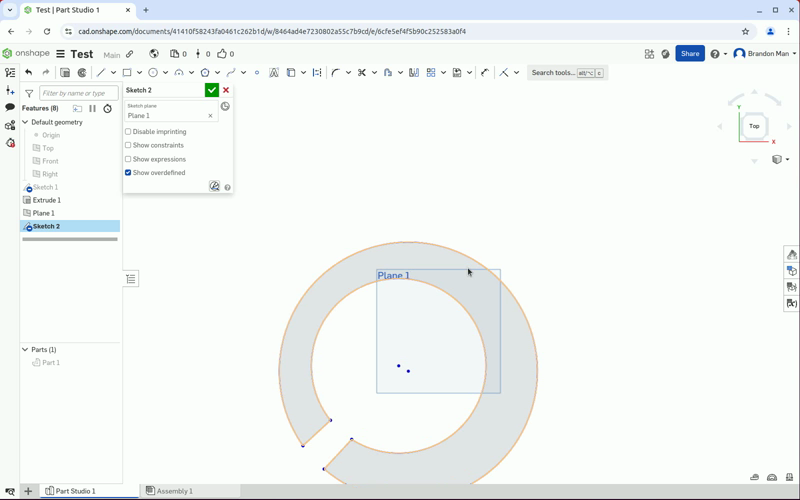
scroll(6)
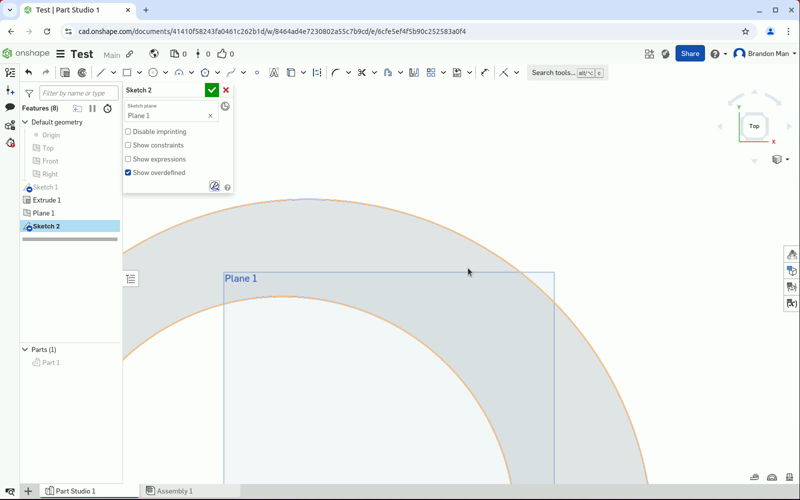
click(468, 267)
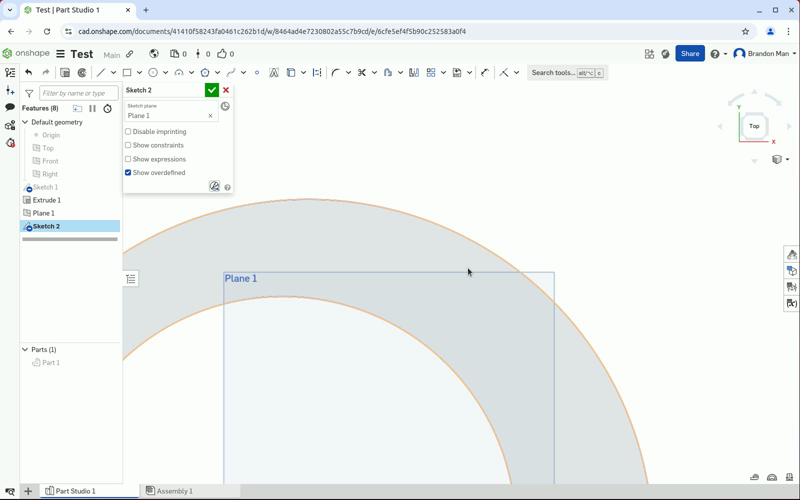
scroll(-6)
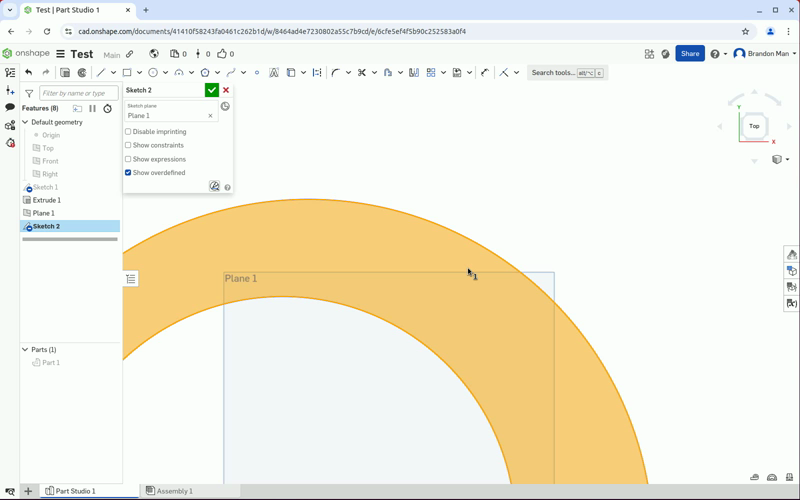
scroll(-6)
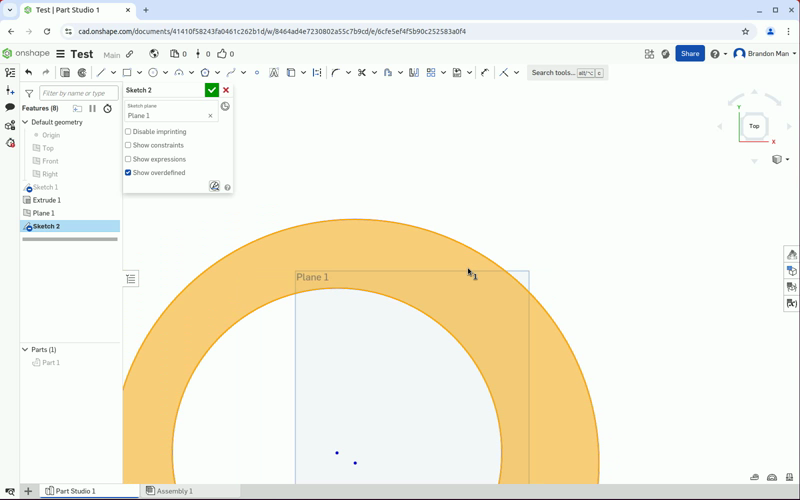
scroll(-6)
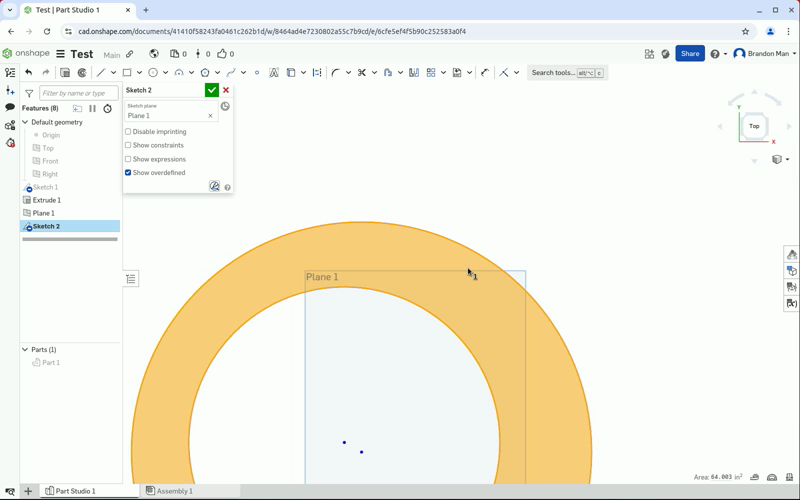
scroll(-6)
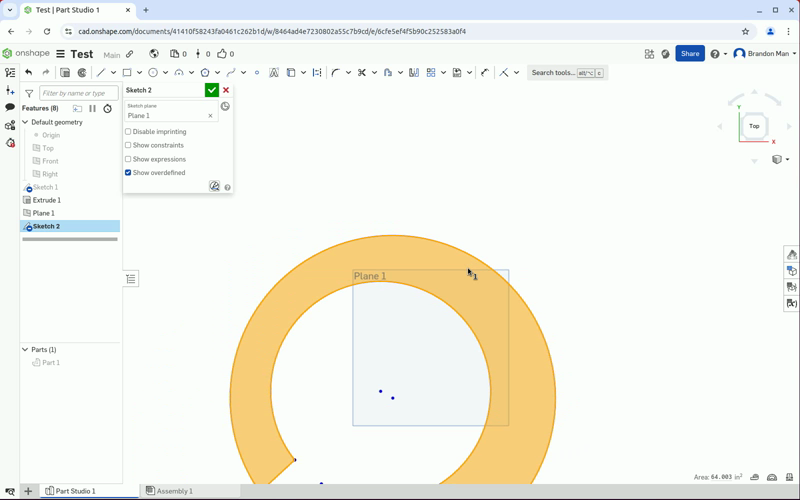
scroll(-6)
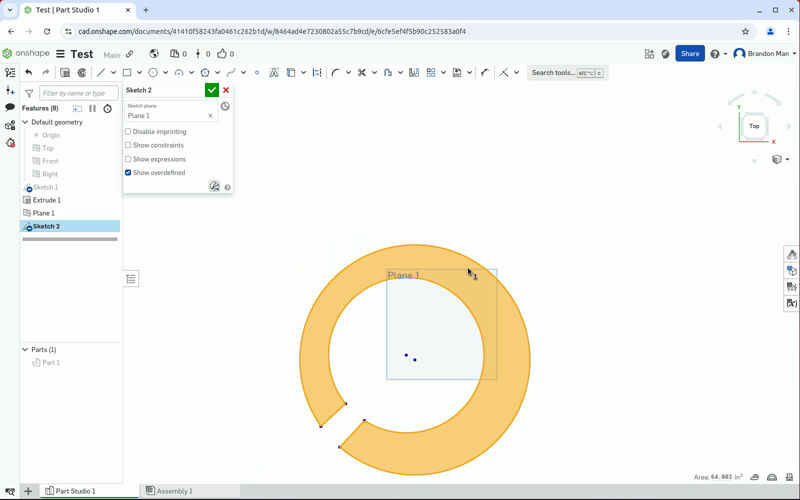
scroll(-6)
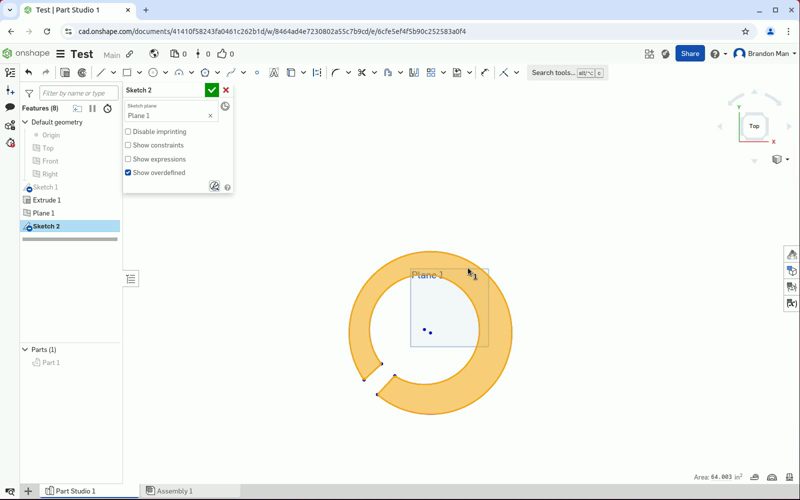
scroll(-6)
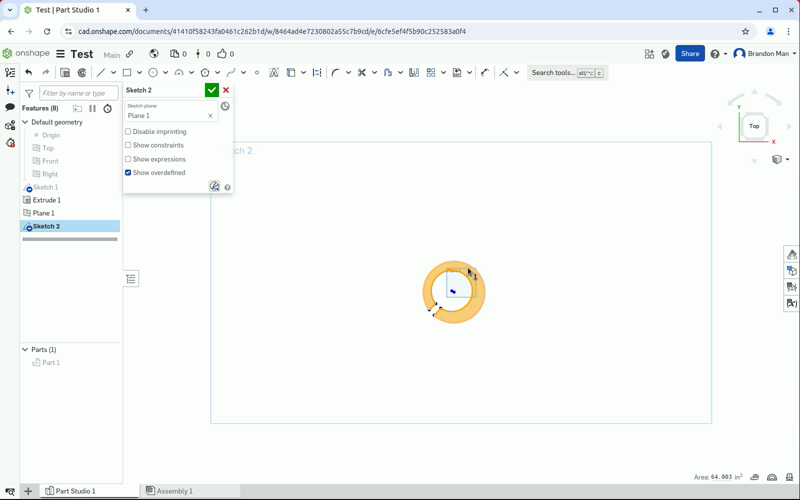
mouse_move(73, 352)
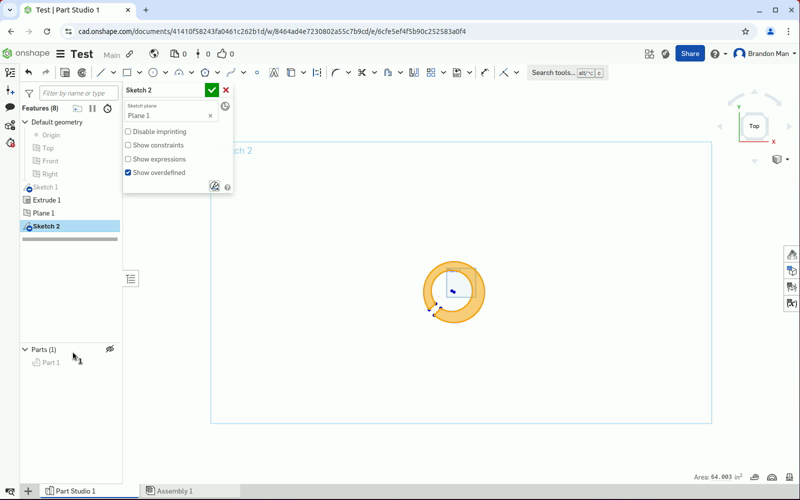
key(shift+y)
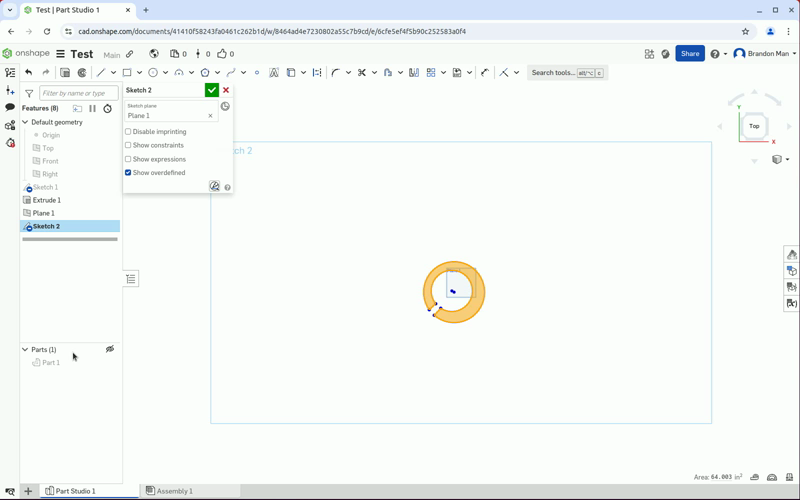
key(shift+e)
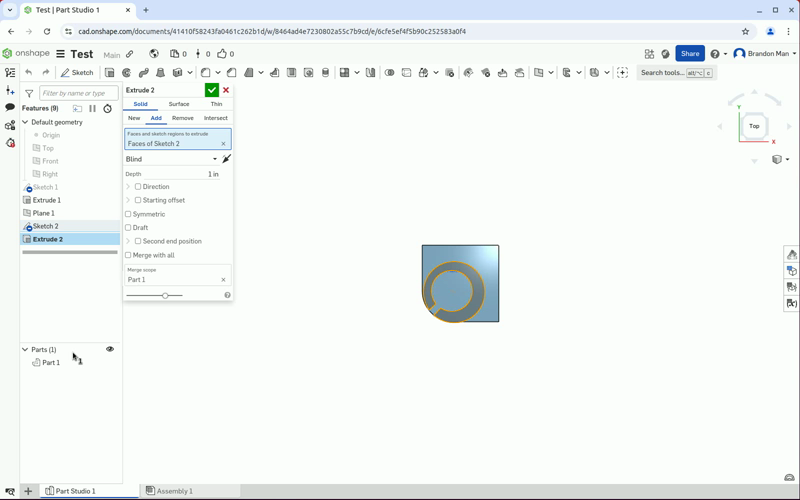
mouse_move(143, 106)
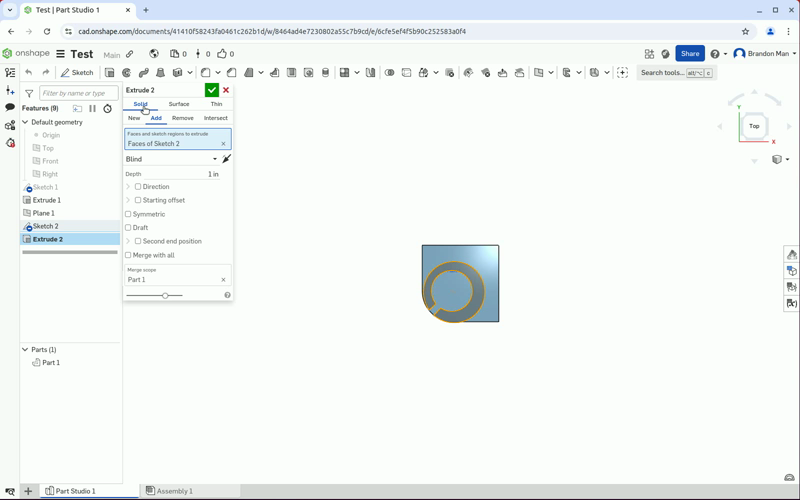
click(143, 106)
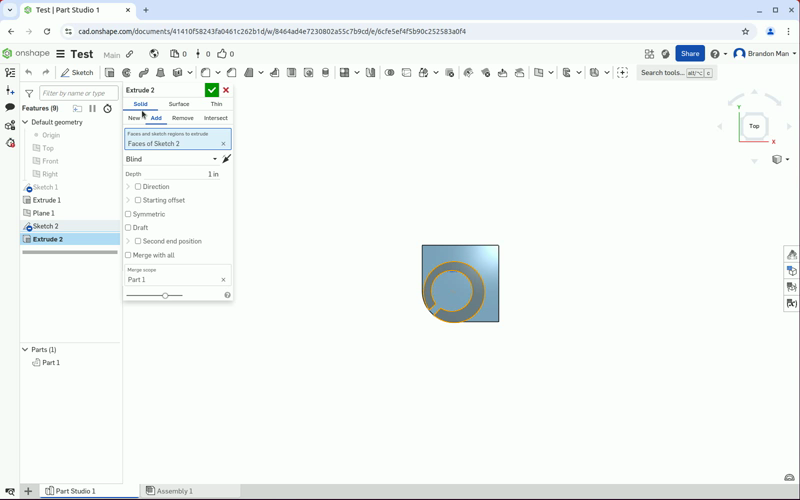
mouse_move(137, 120)
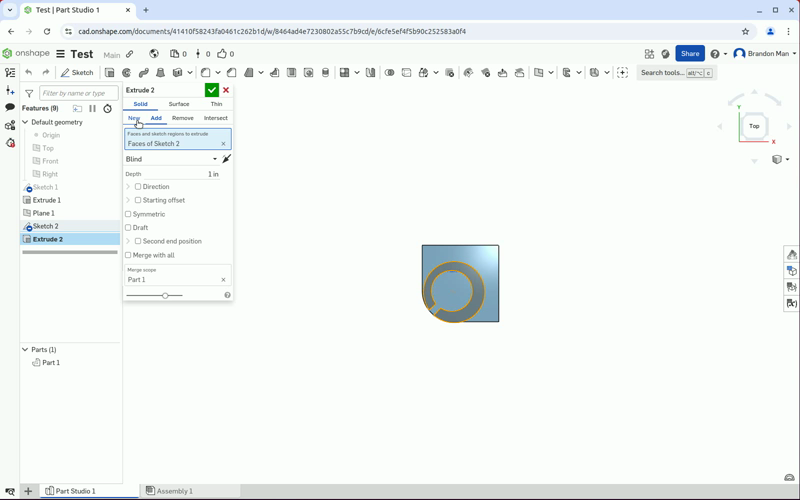
click(137, 120)
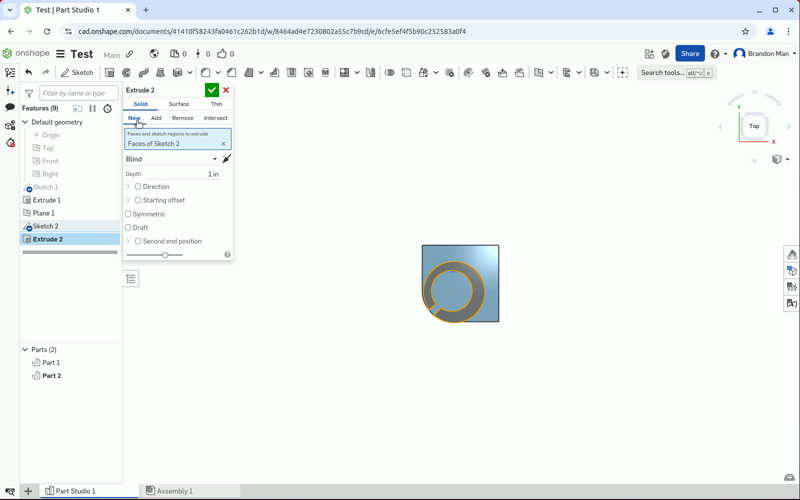
key(tab, 4)
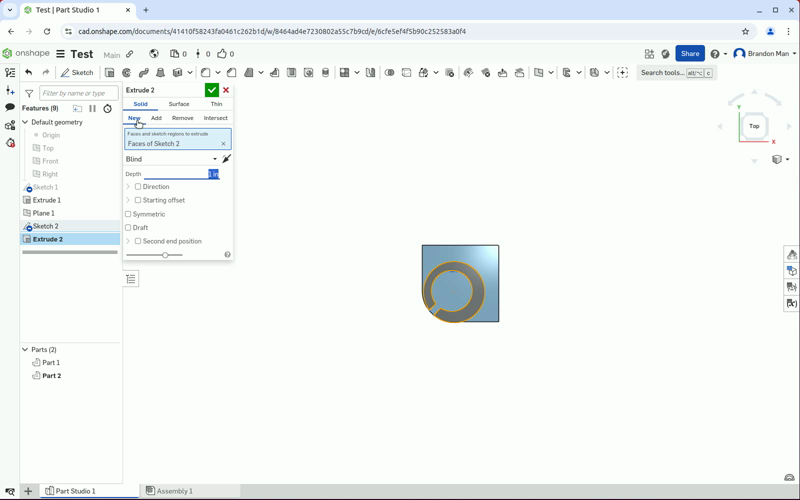
text(20.942)
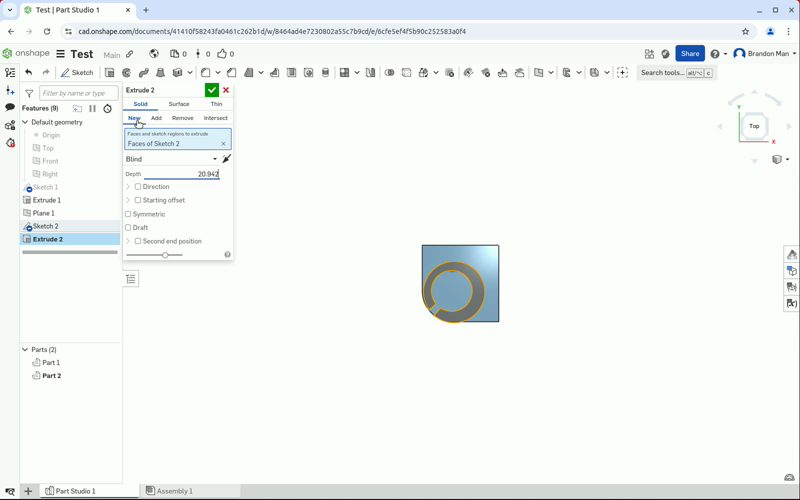
key(enter)
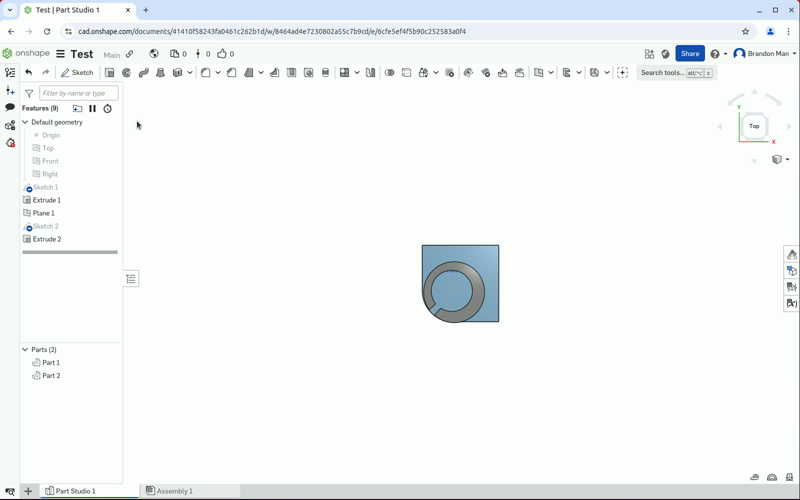
key(shift+h)
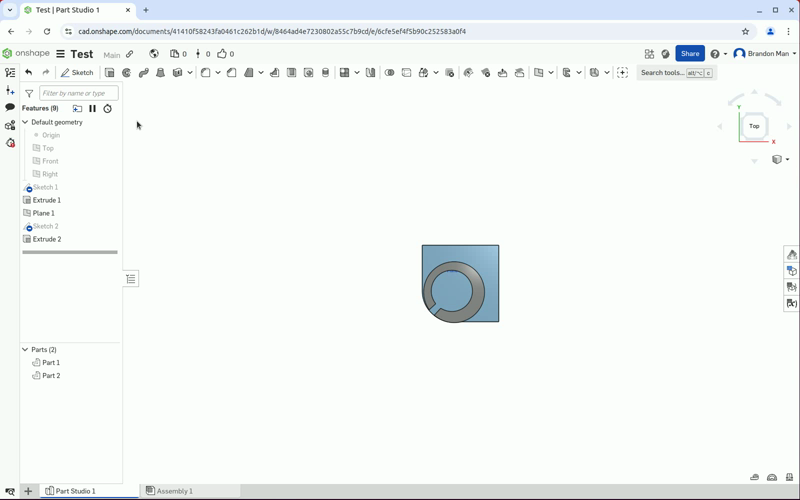
key(shift+h)
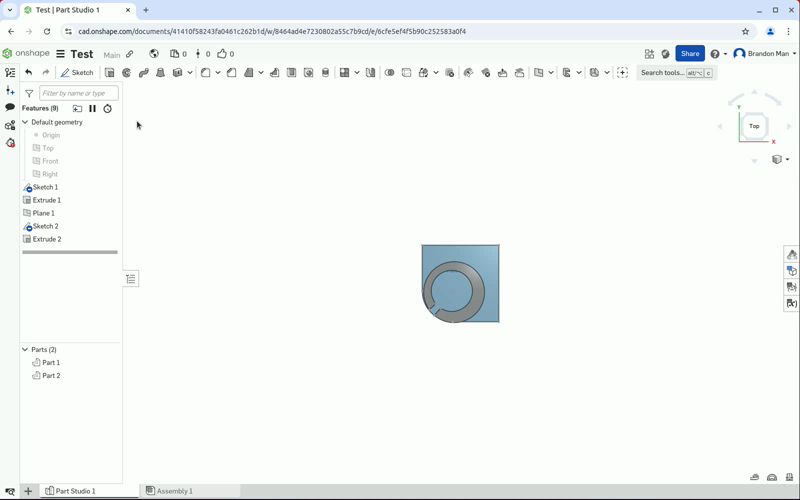
key(shift+7)
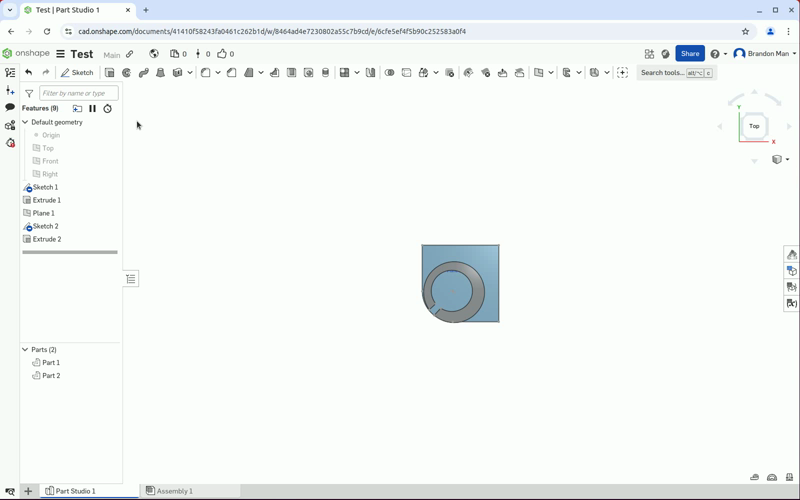
key(up, 3)
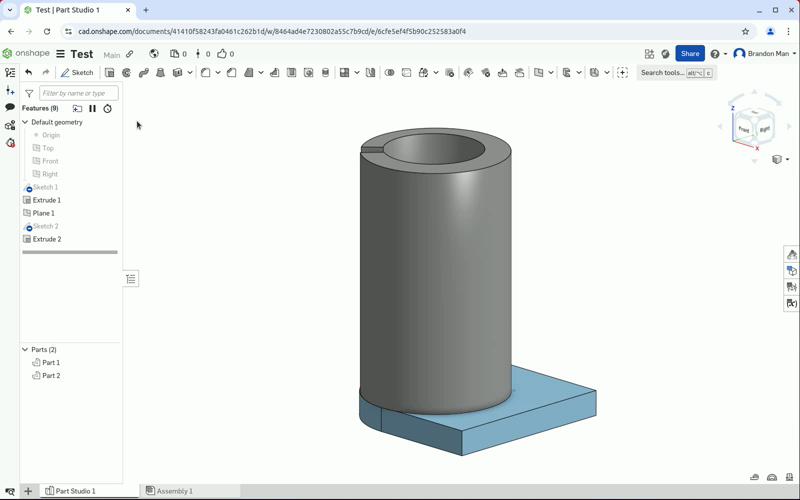
key(left, 3)
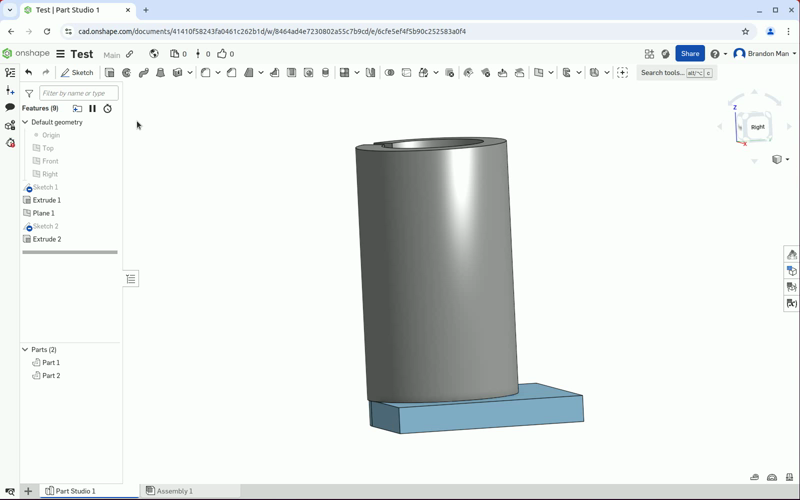
key(right, 3)
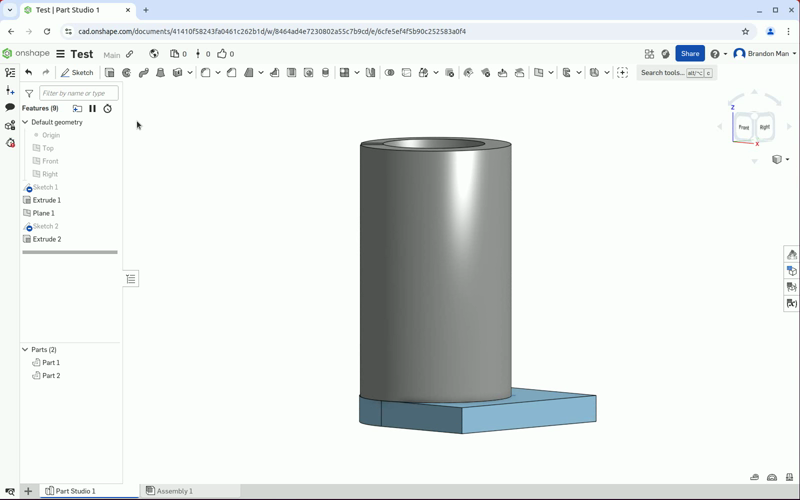
key(down, 3)
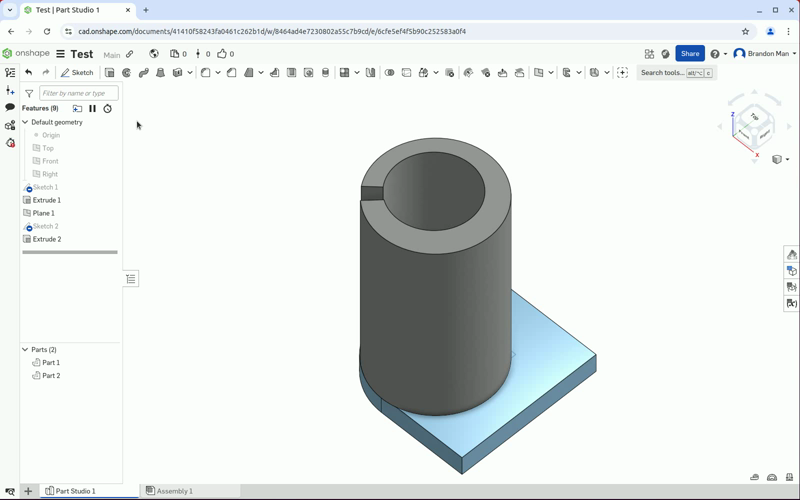
mouse_move(73, 189)
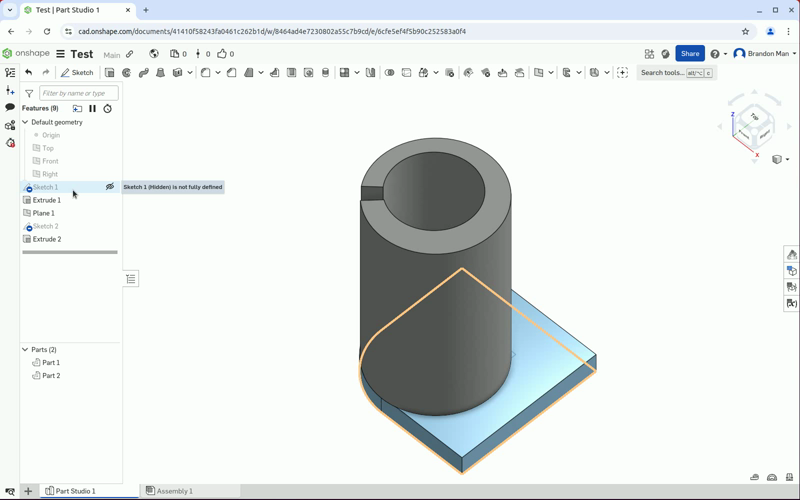
click(73, 189)